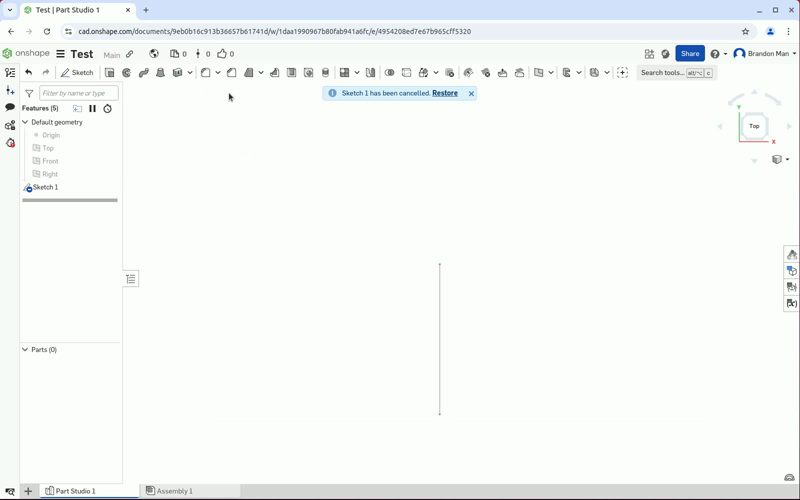
key(shift+h)
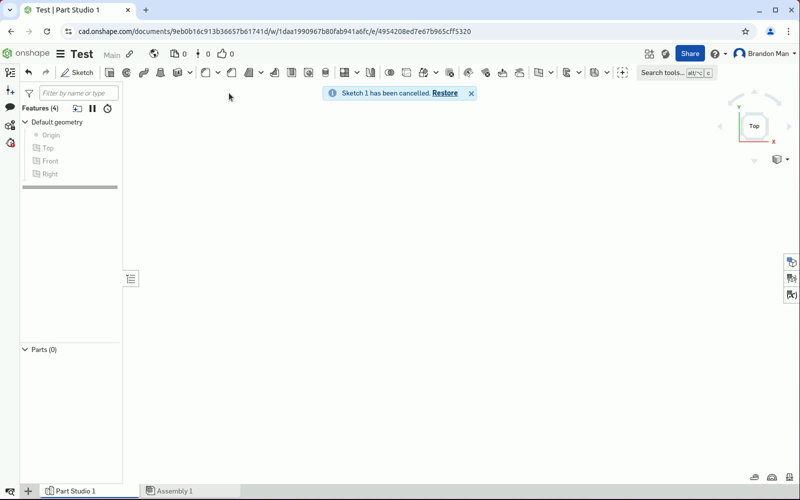
mouse_move(73, 352)
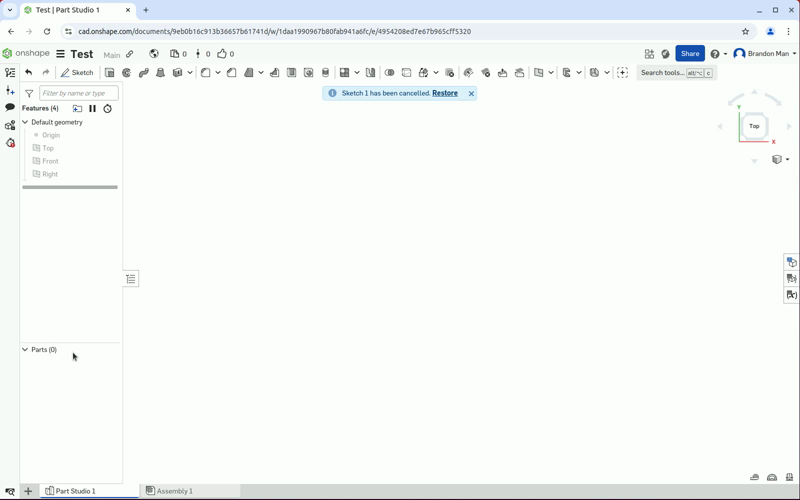
key(y)
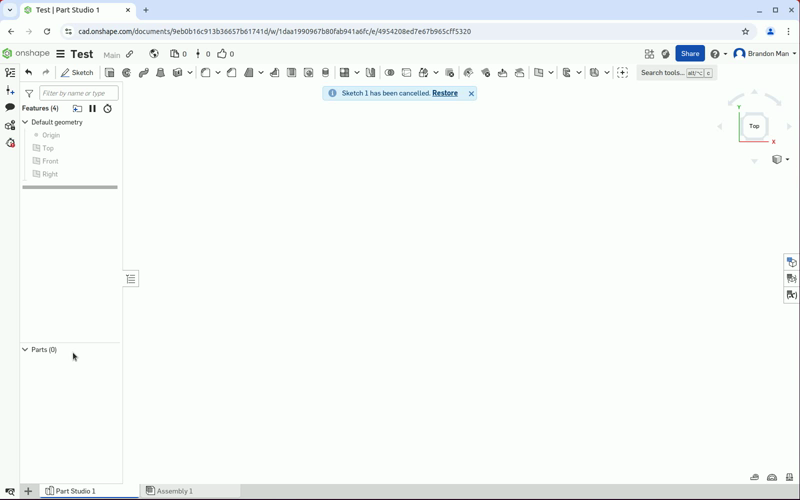
key(shift+p)
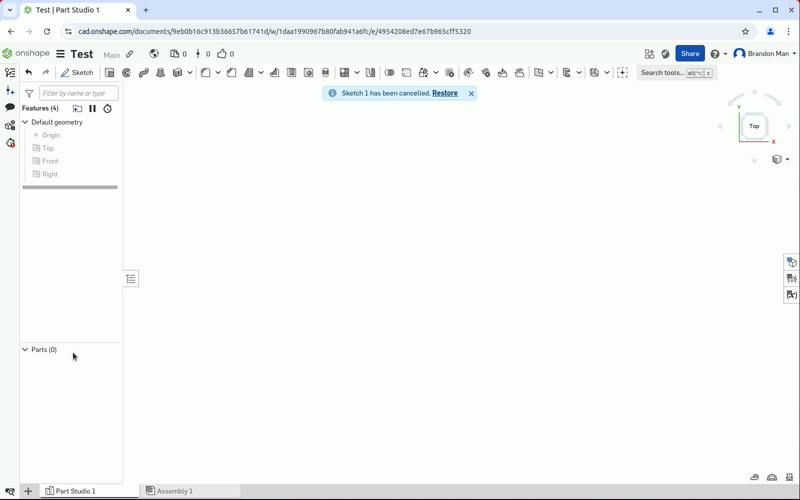
key(space)
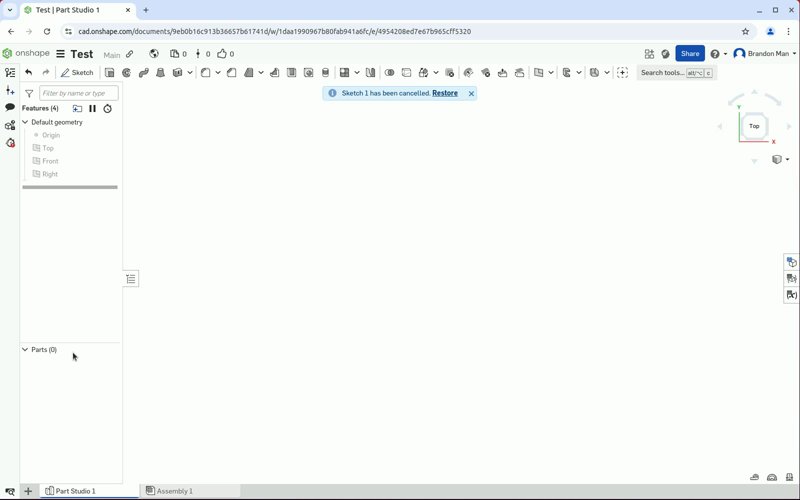
key_down(shift)
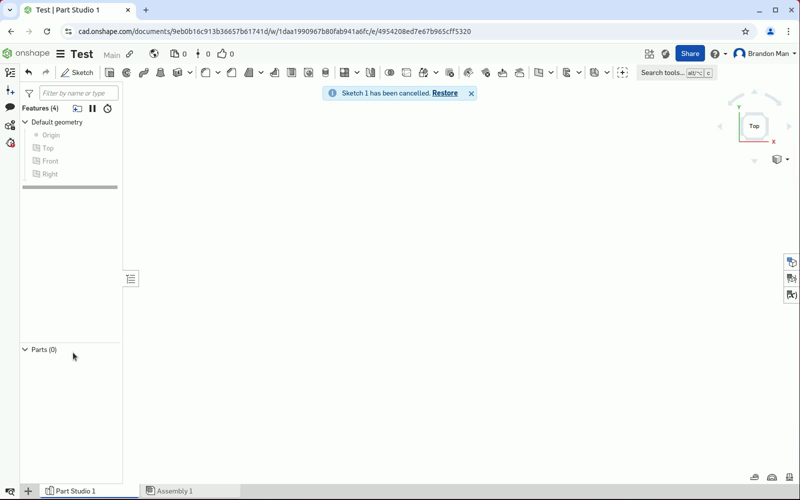
key(up)
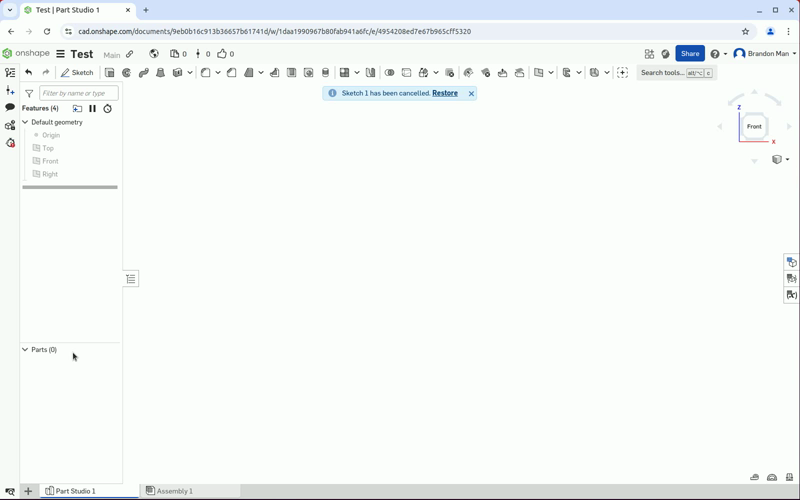
key_up(shift)
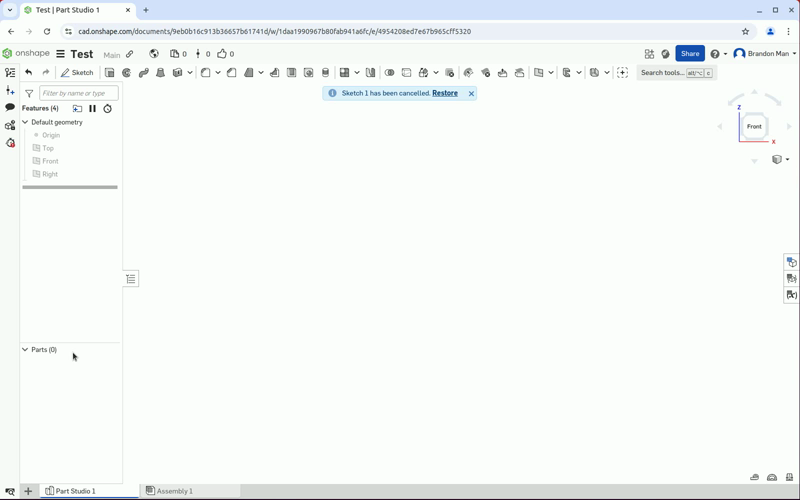
mouse_move(73, 352)
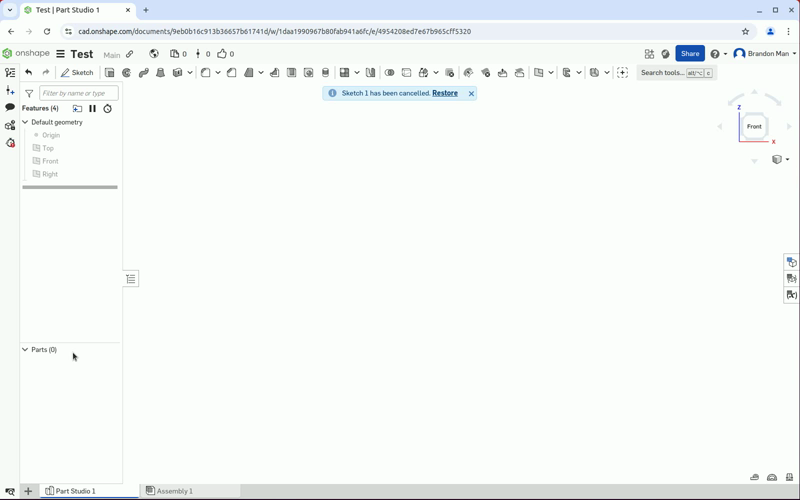
key(shift+y)
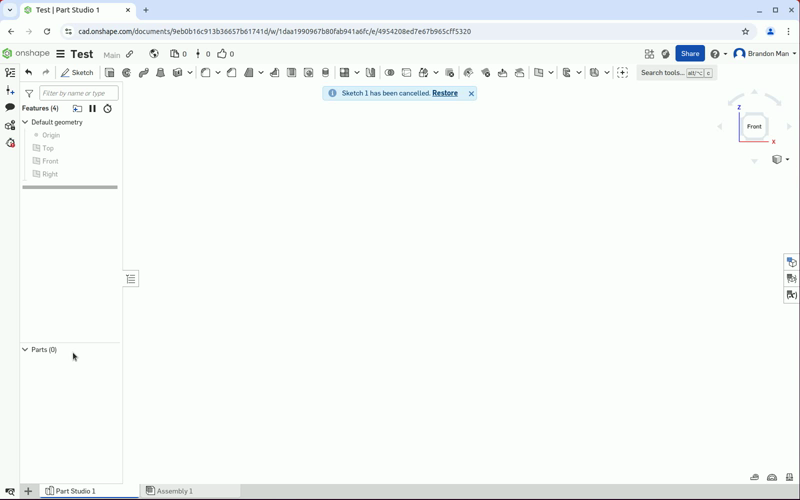
key(shift+s)
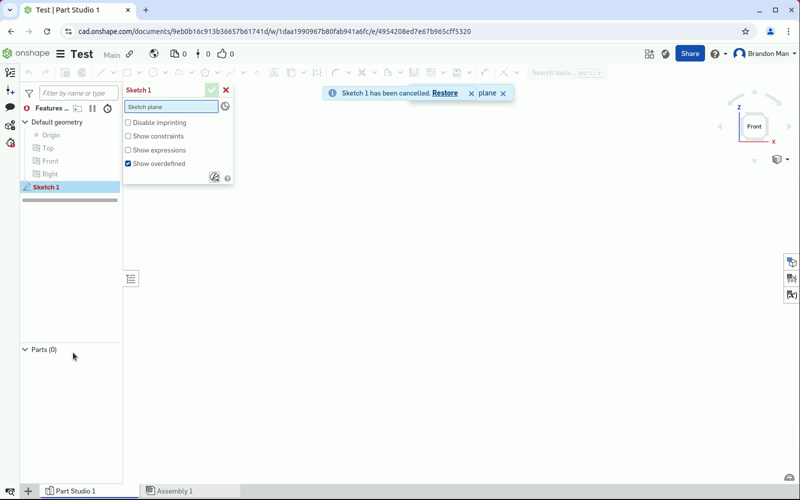
mouse_move(73, 163)
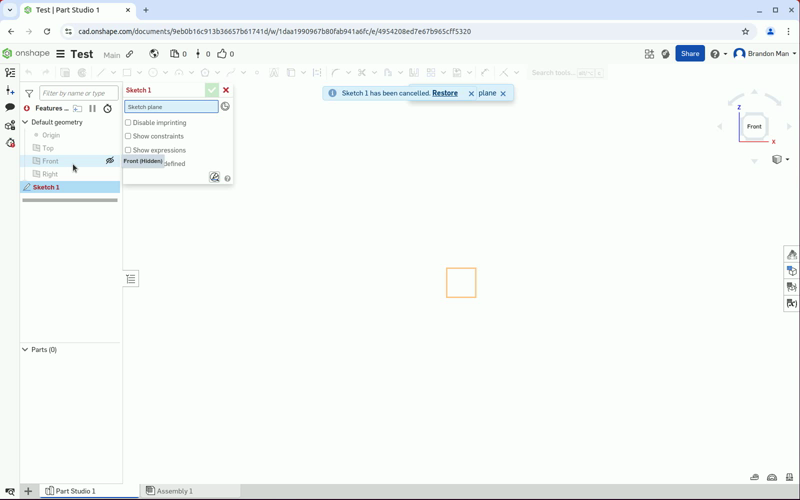
click(73, 163)
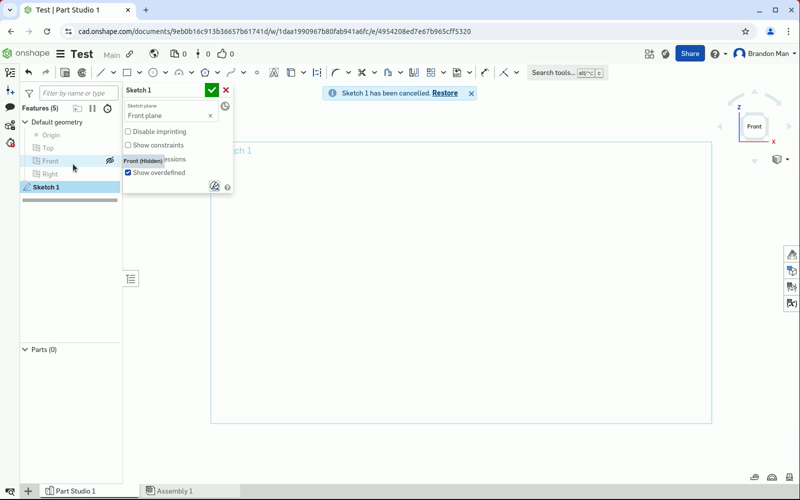
mouse_move(73, 352)
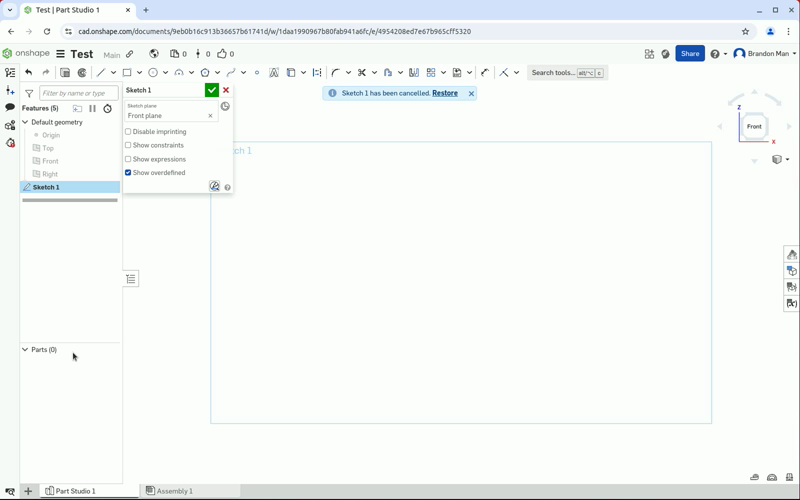
key(y)
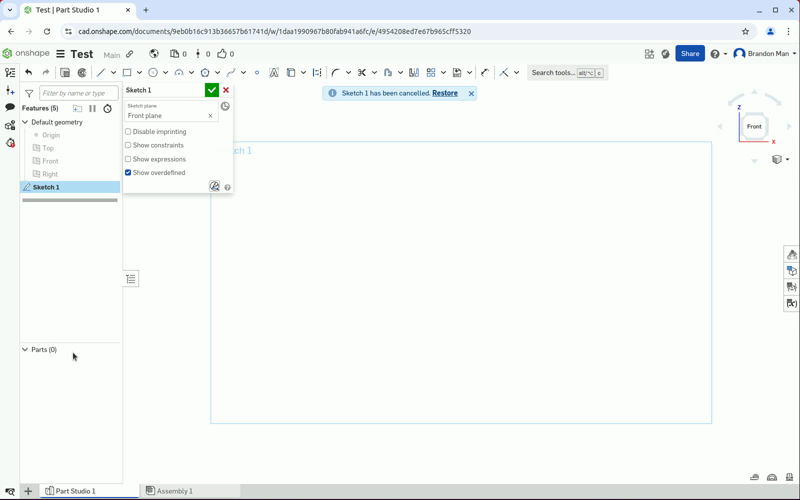
key(l)
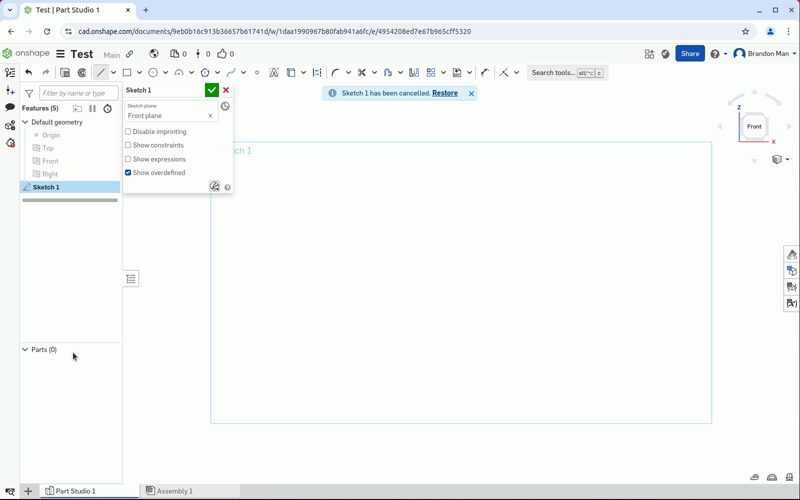
key_down(shift)
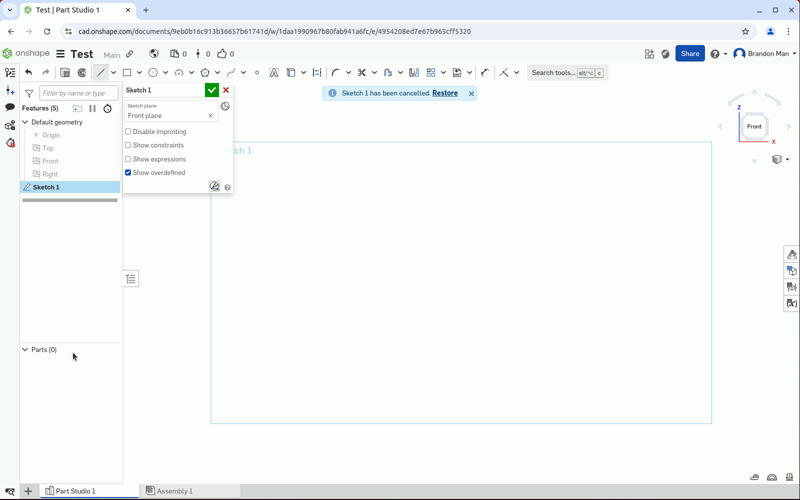
mouse_move(359, 355)
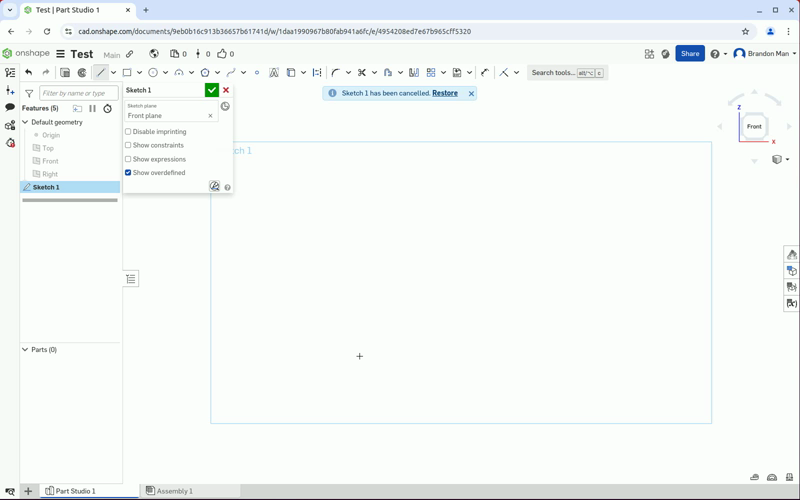
click(359, 355)
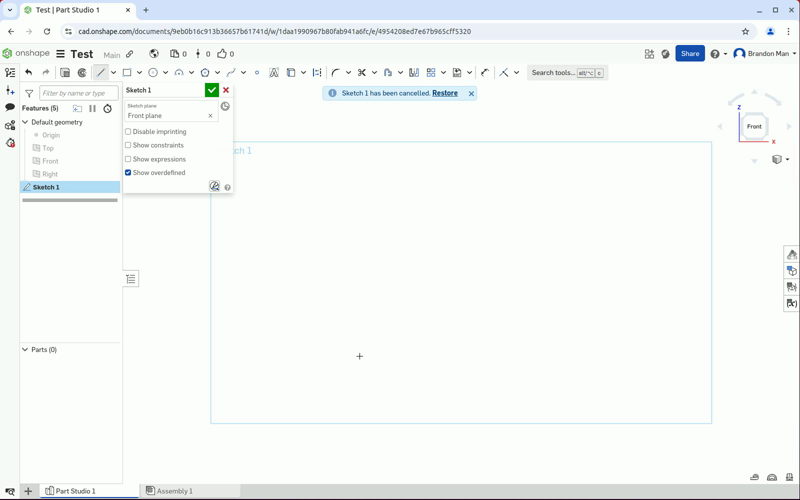
key_up(shift)
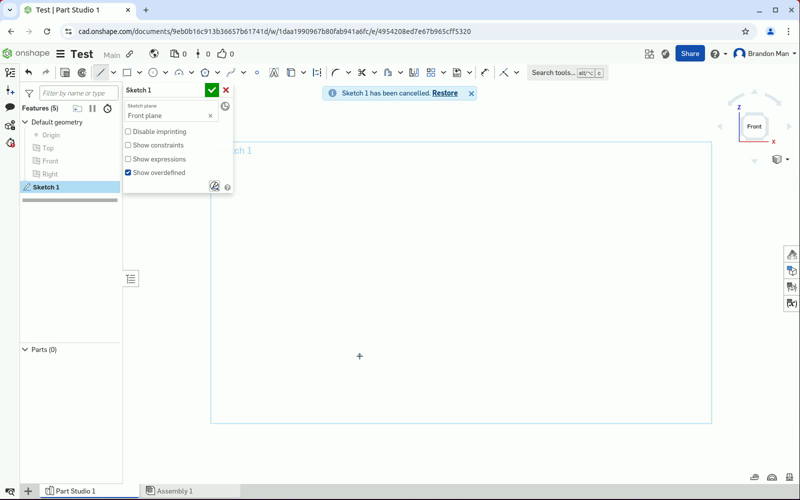
key_down(shift)
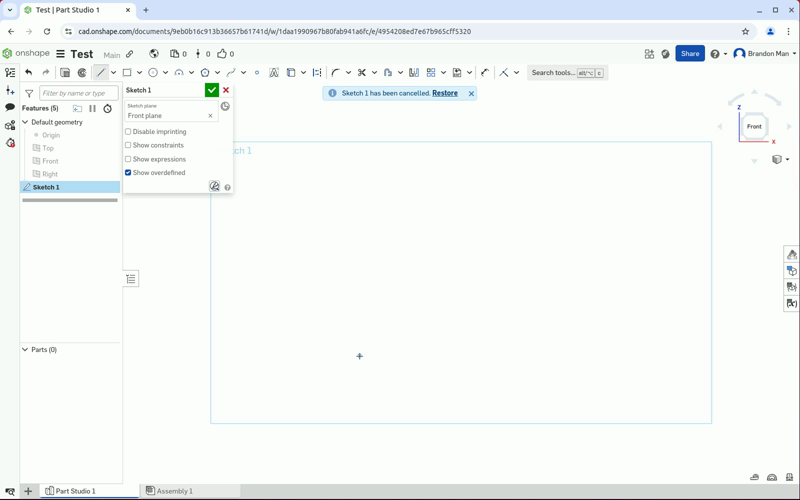
mouse_move(561, 355)
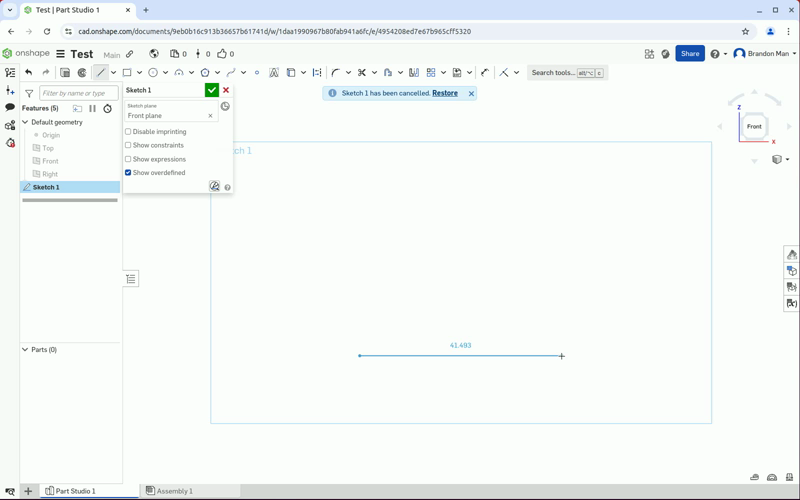
click(561, 355)
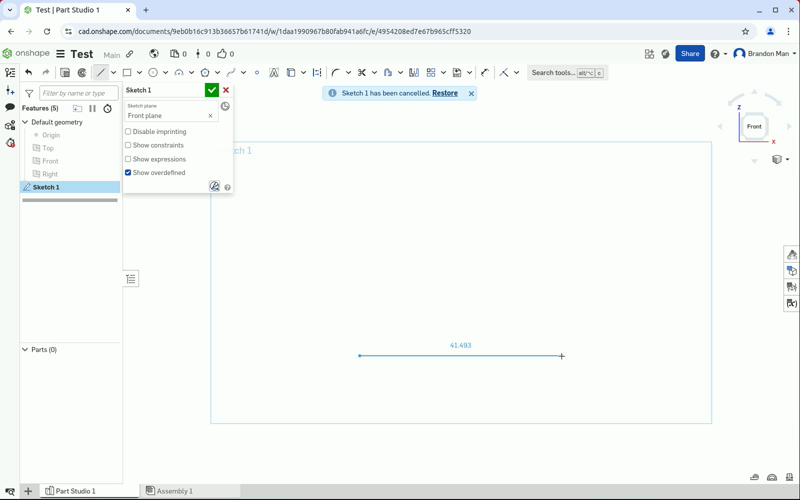
key_up(shift)
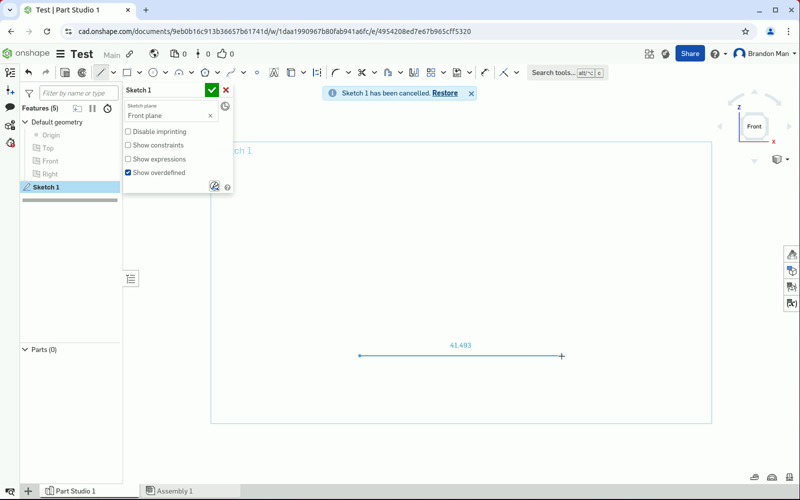
key_down(shift)
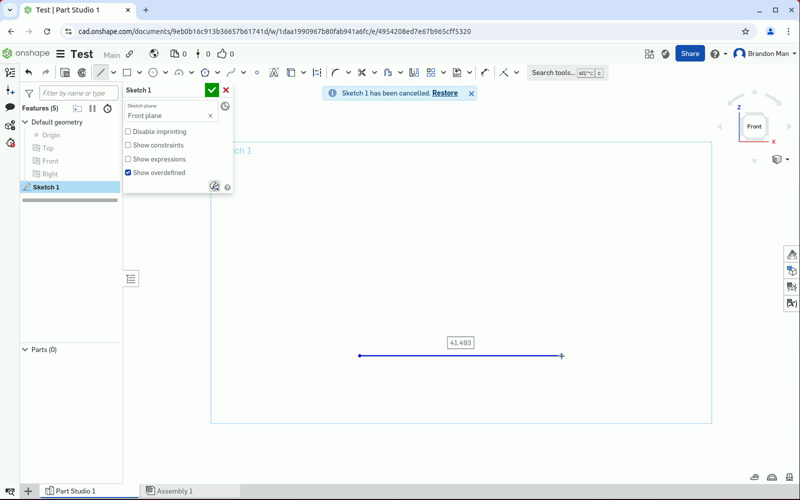
mouse_move(561, 208)
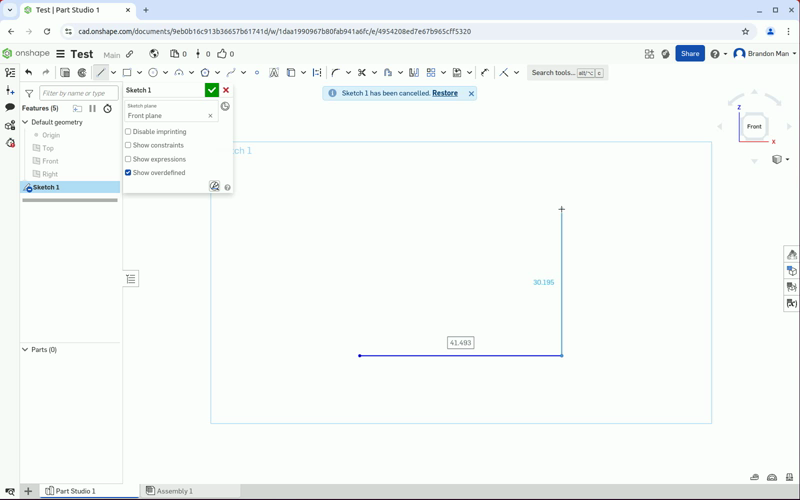
click(561, 208)
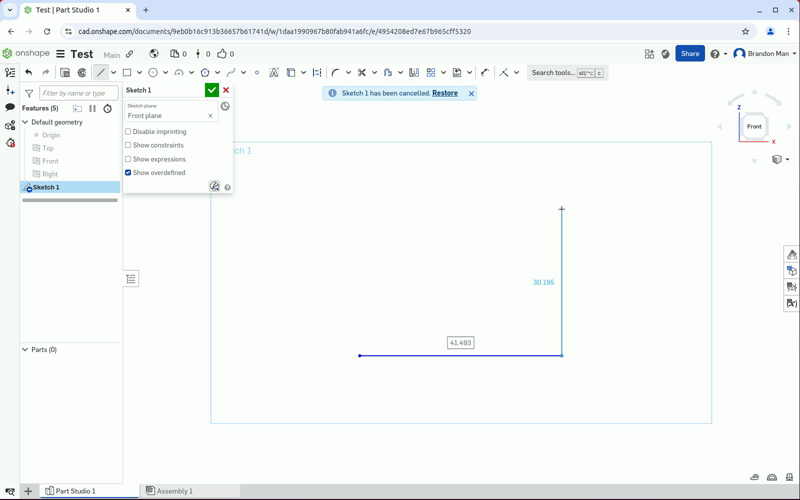
key_up(shift)
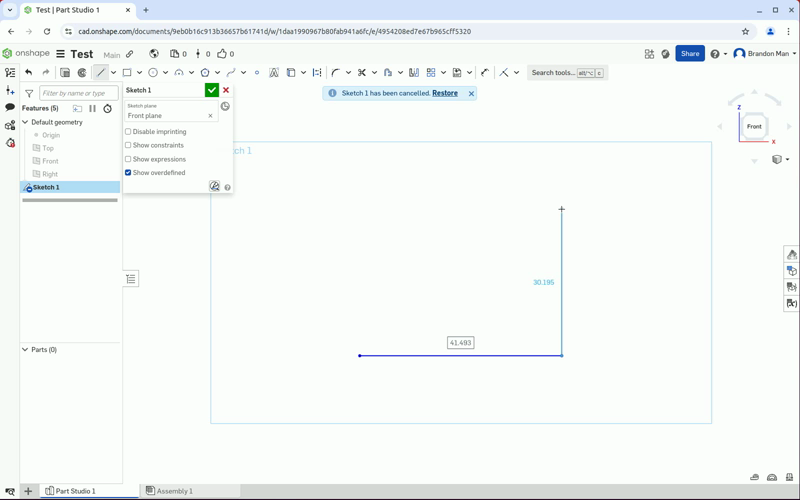
key_down(shift)
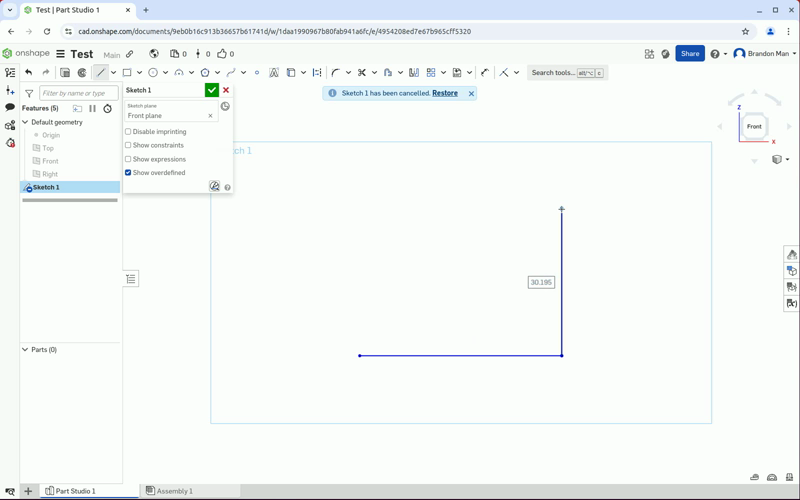
mouse_move(359, 208)
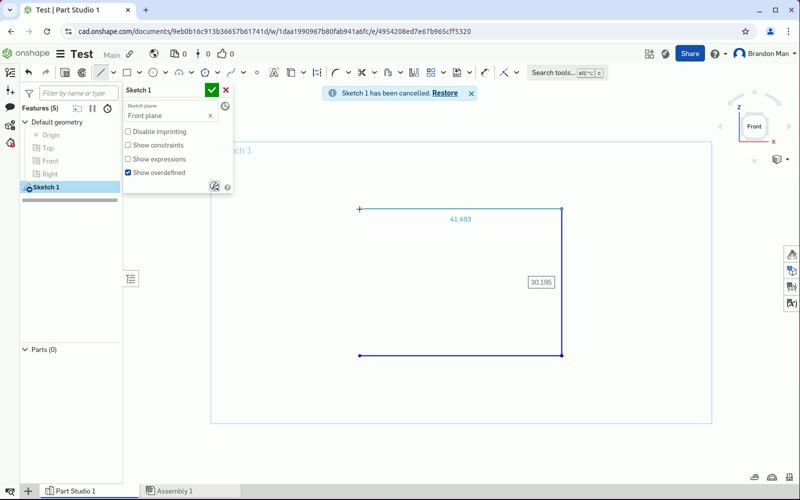
click(359, 208)
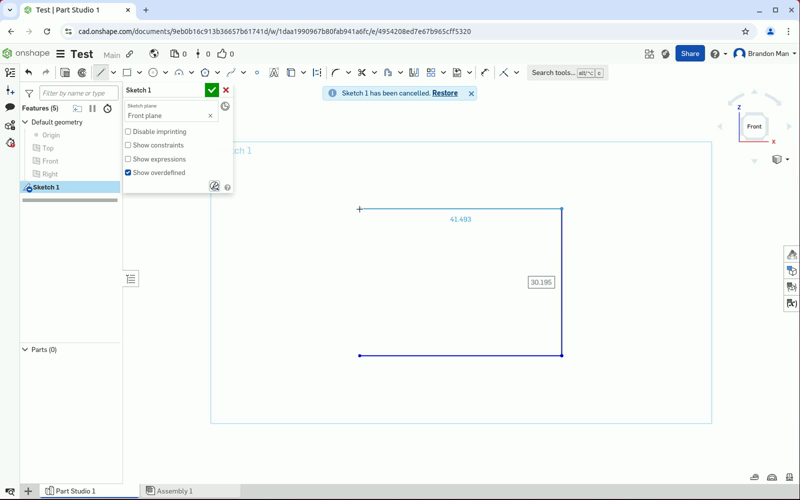
key_up(shift)
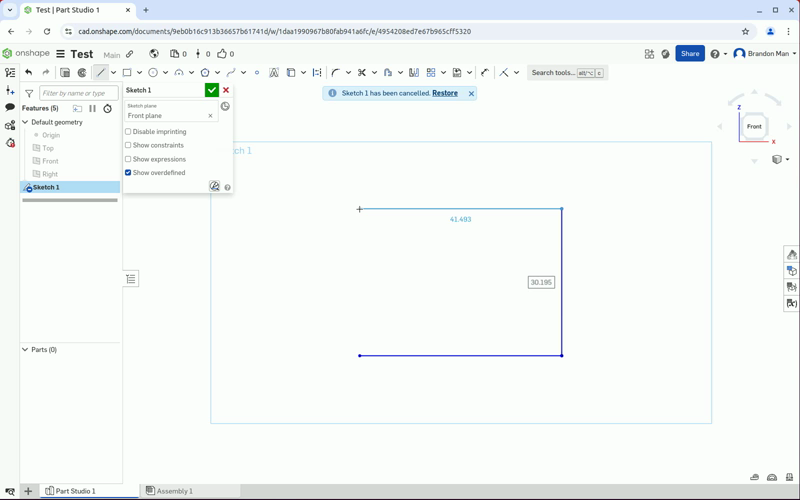
key_down(shift)
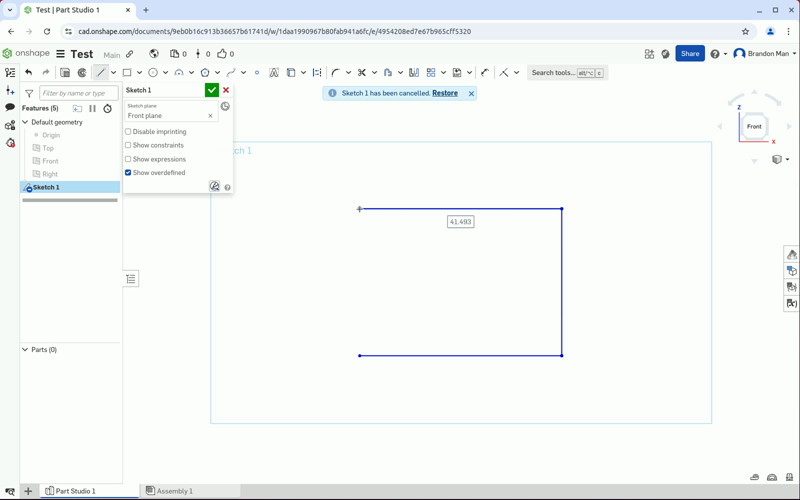
mouse_move(359, 355)
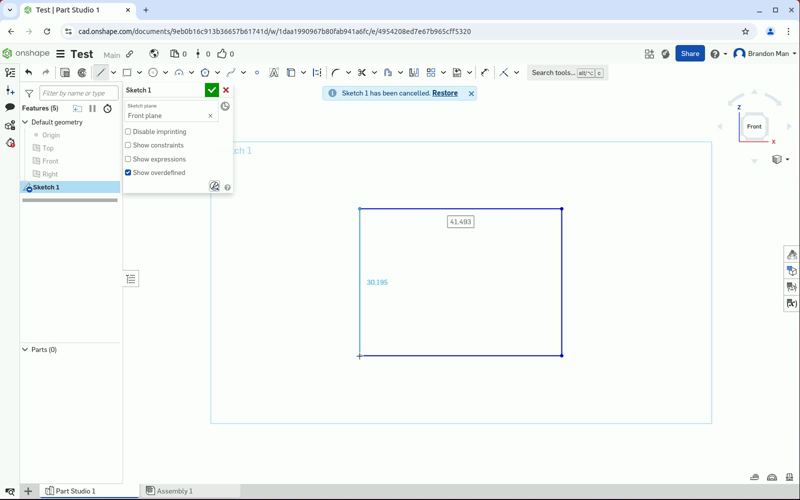
key_up(shift)
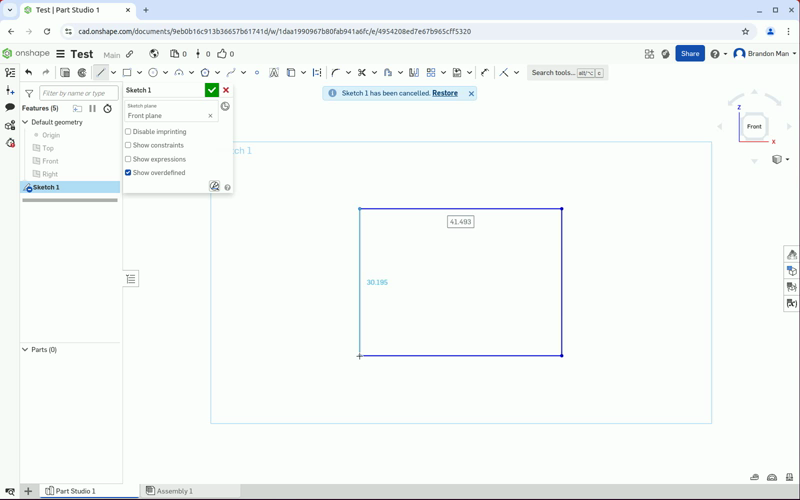
click(359, 355)
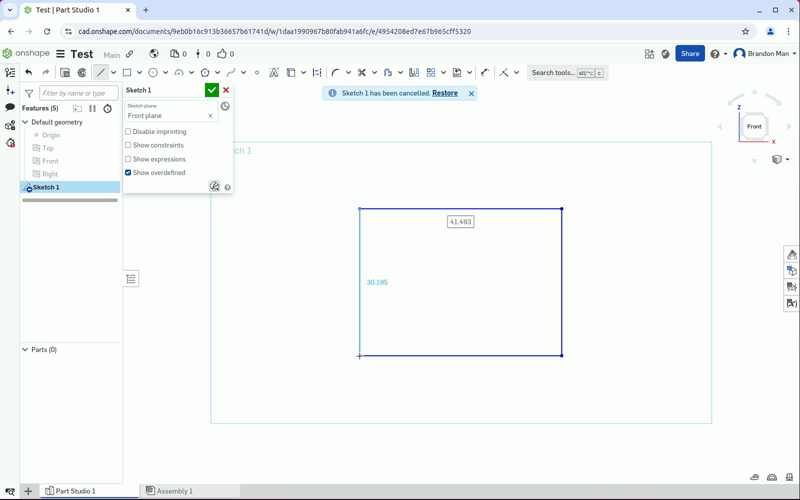
key(esc)
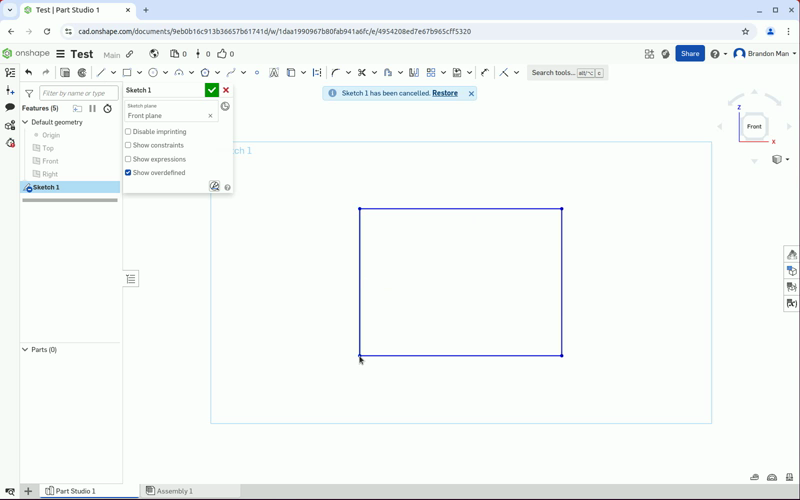
mouse_move(416, 279)
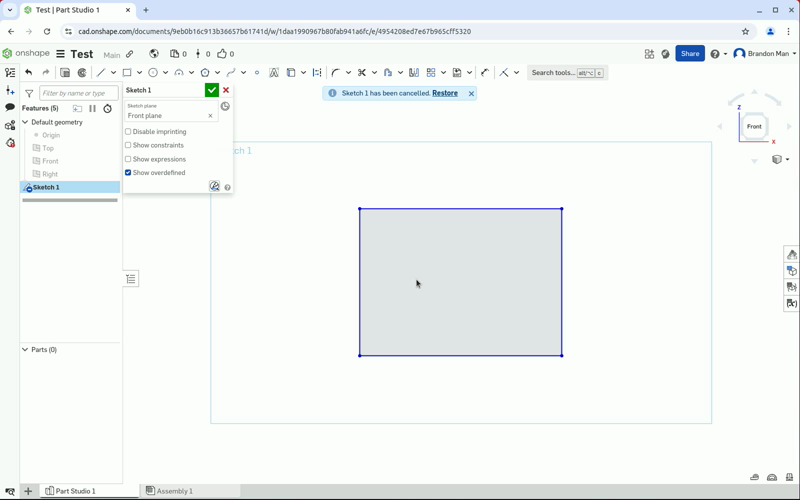
click(416, 279)
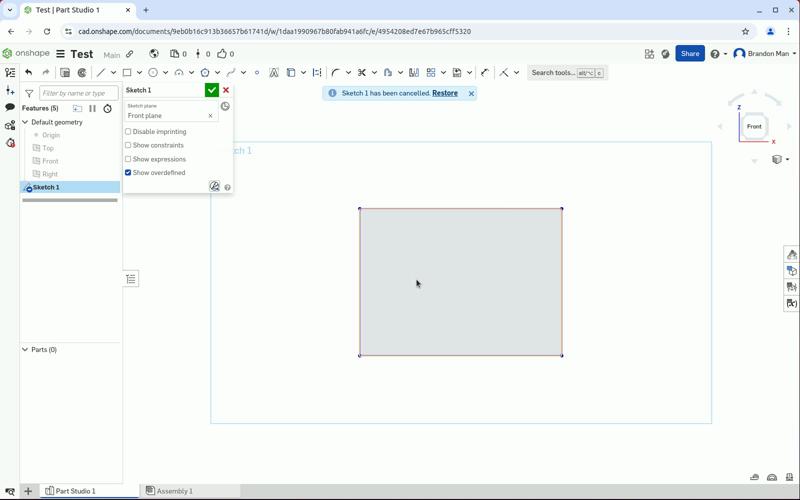
mouse_move(73, 352)
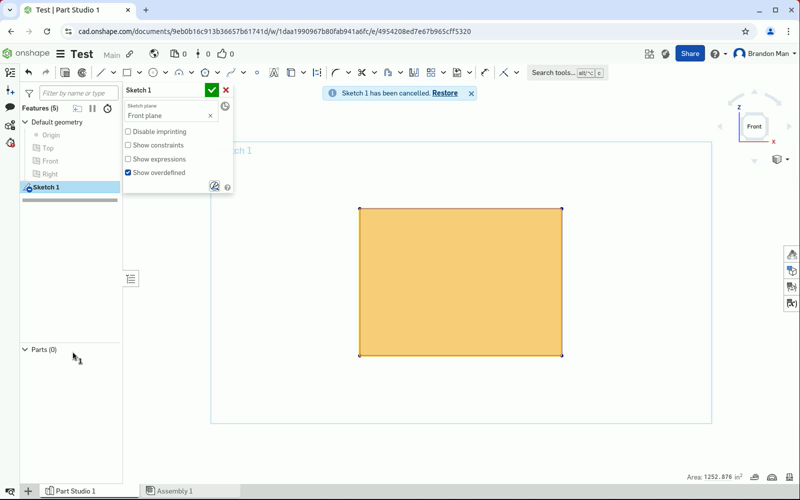
key(shift+y)
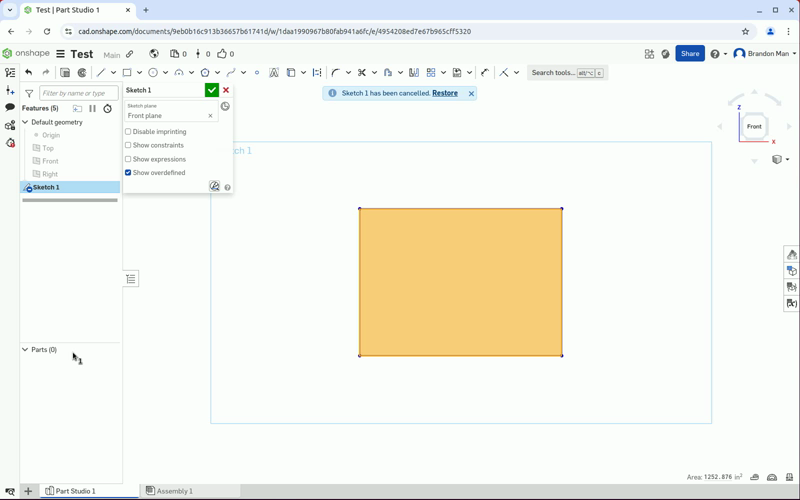
key(shift+e)
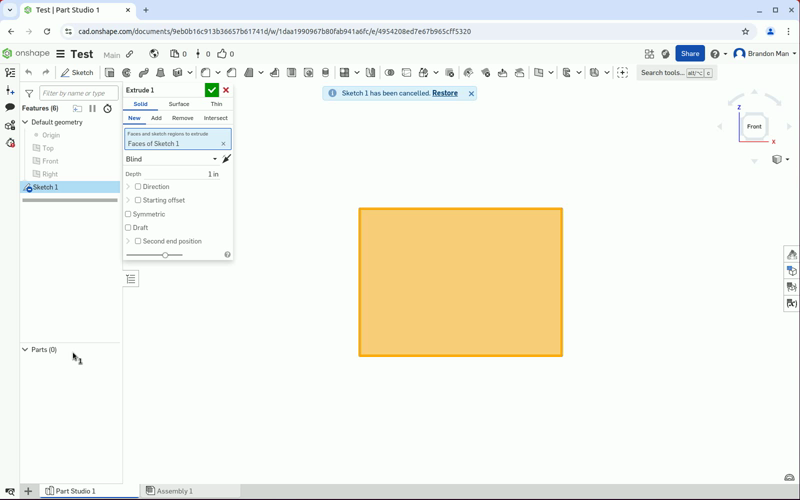
mouse_move(143, 106)
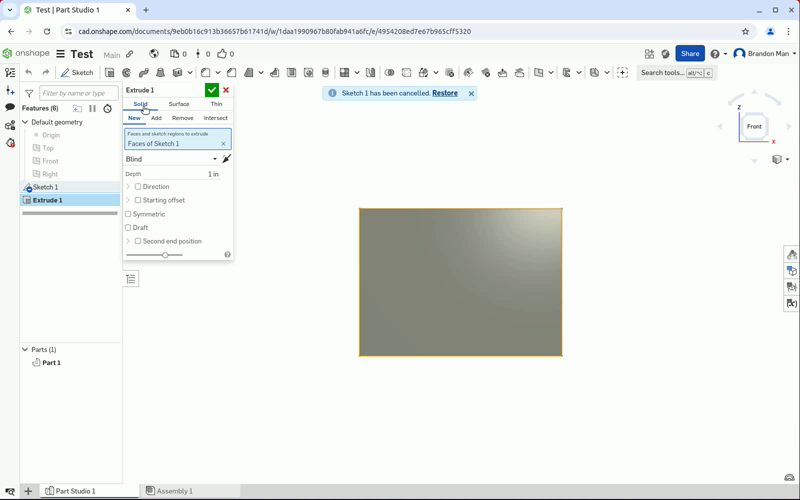
click(143, 106)
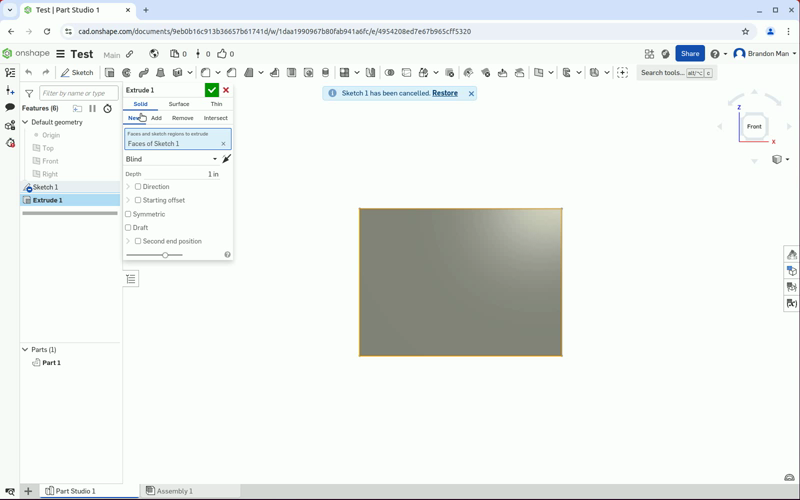
mouse_move(137, 120)
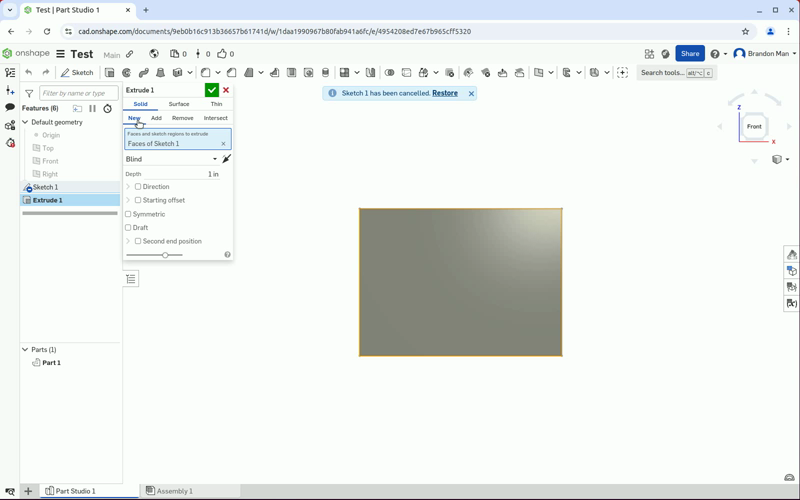
click(137, 120)
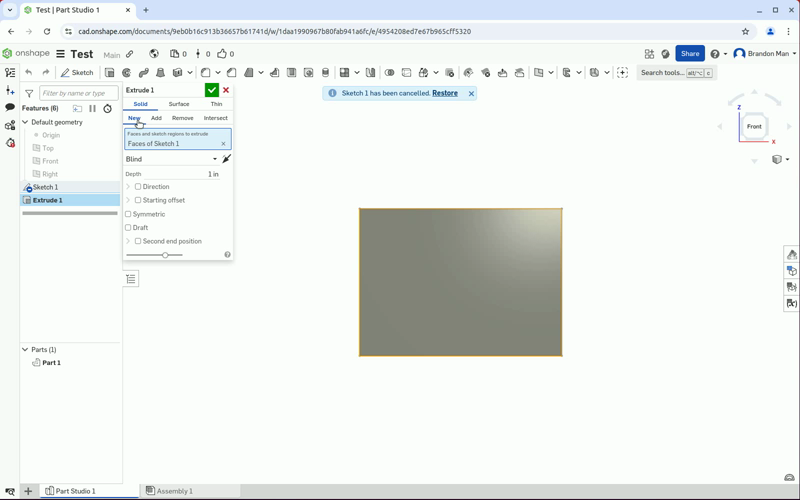
key(tab, 4)
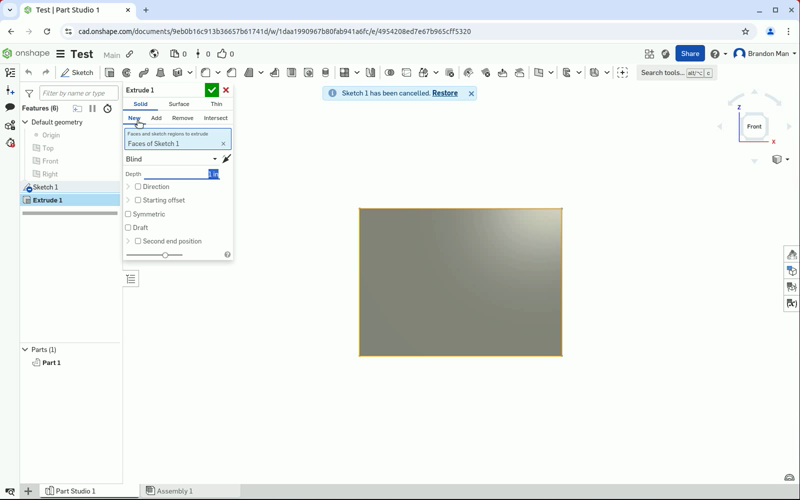
text(-23.108)
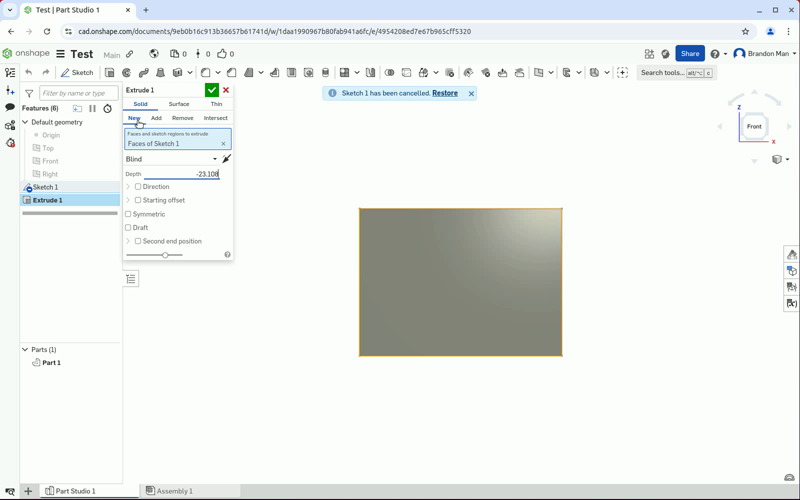
key(enter)
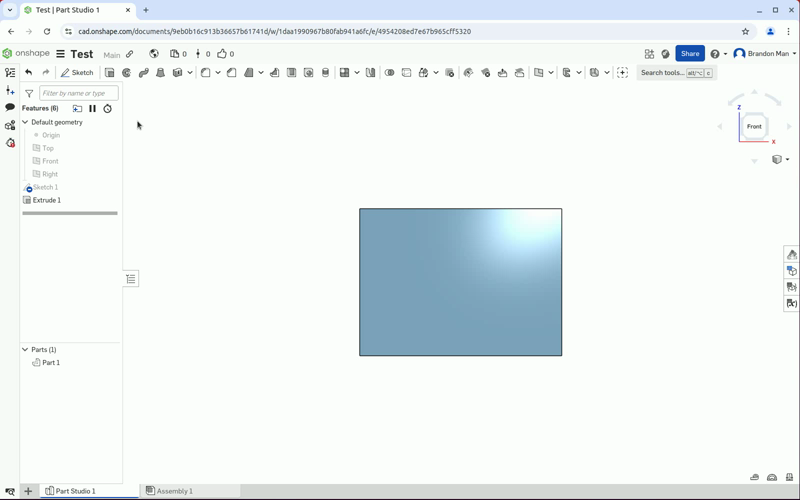
key(shift+h)
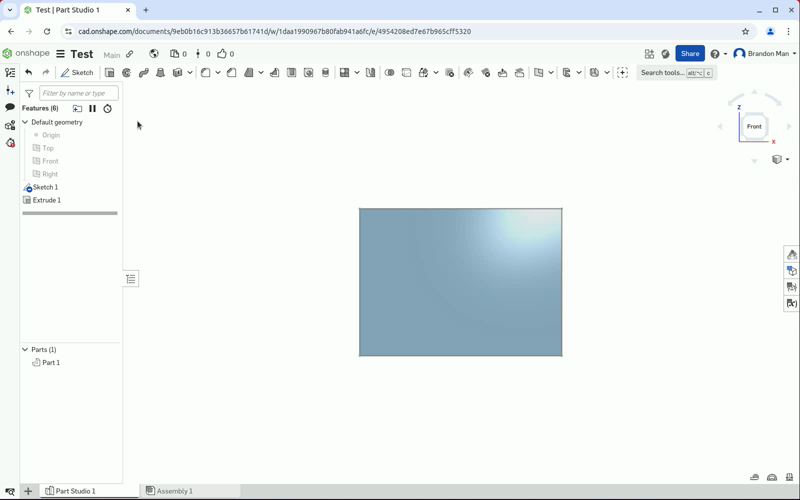
key(shift+h)
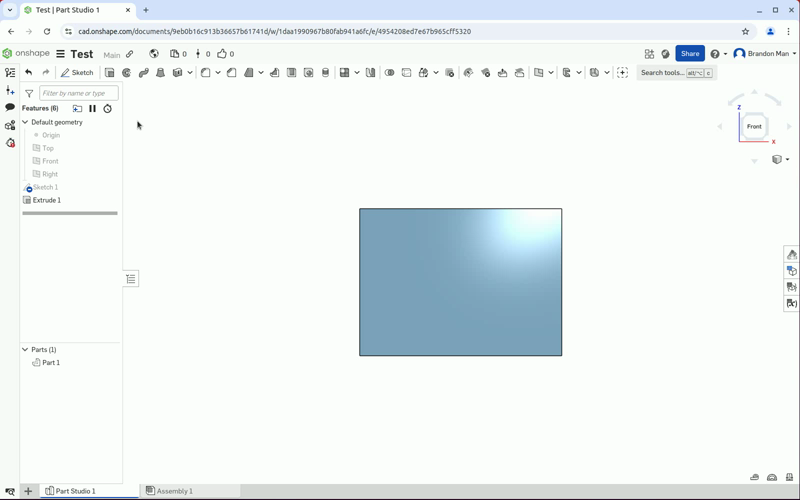
mouse_move(73, 189)
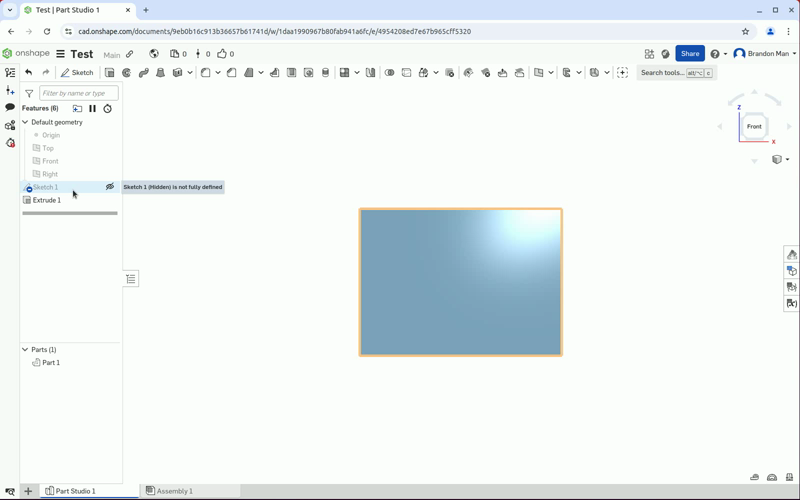
click(73, 189)
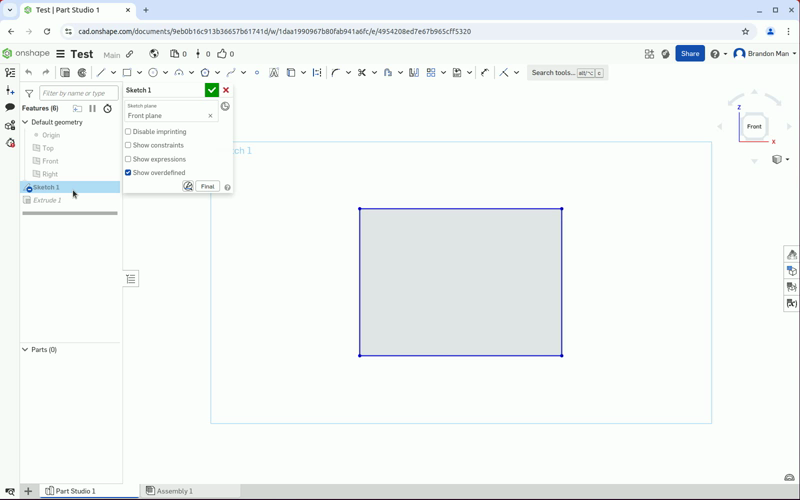
mouse_move(229, 92)
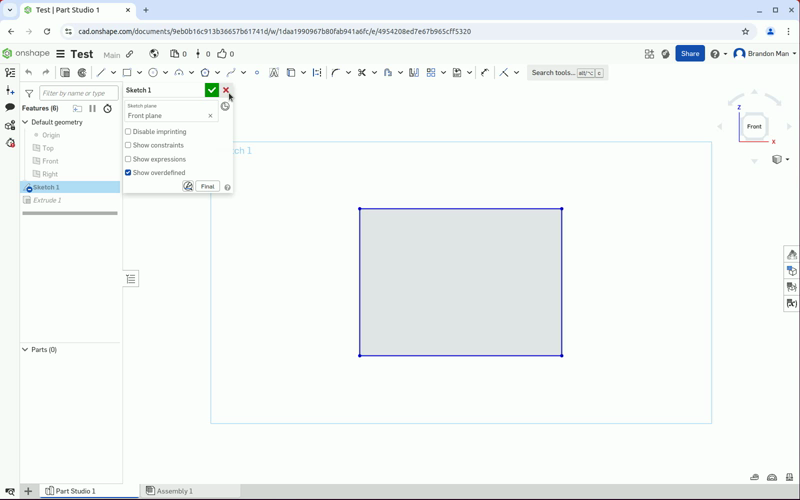
click(229, 92)
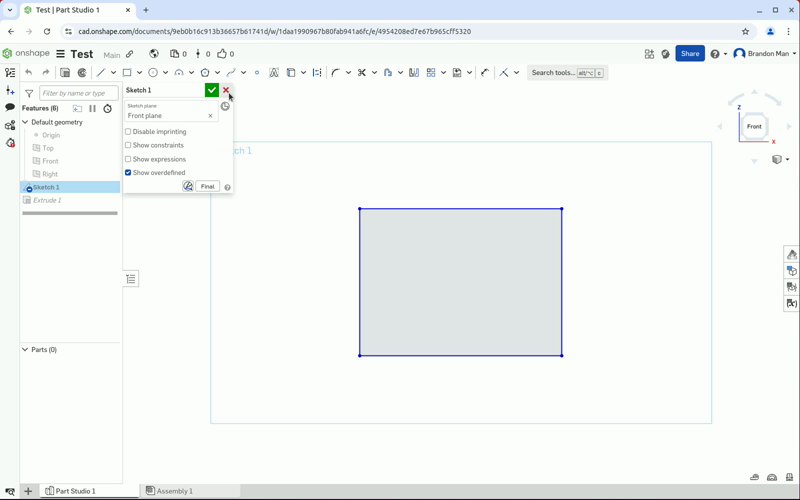
key(shift+s)
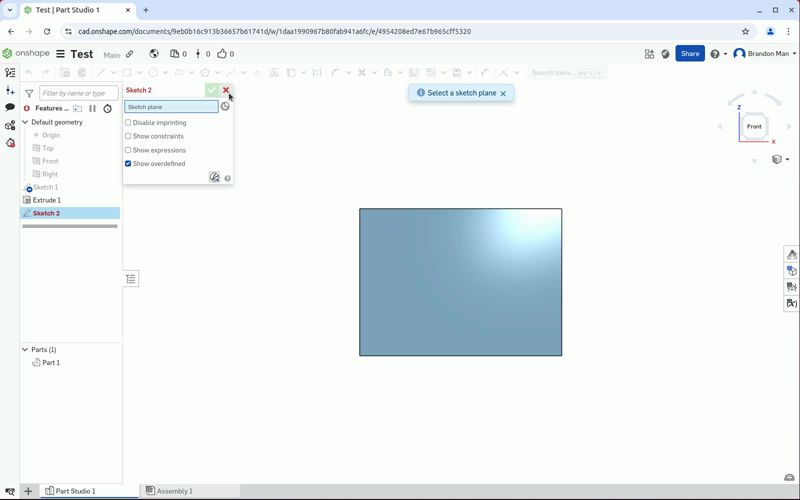
mouse_move(73, 163)
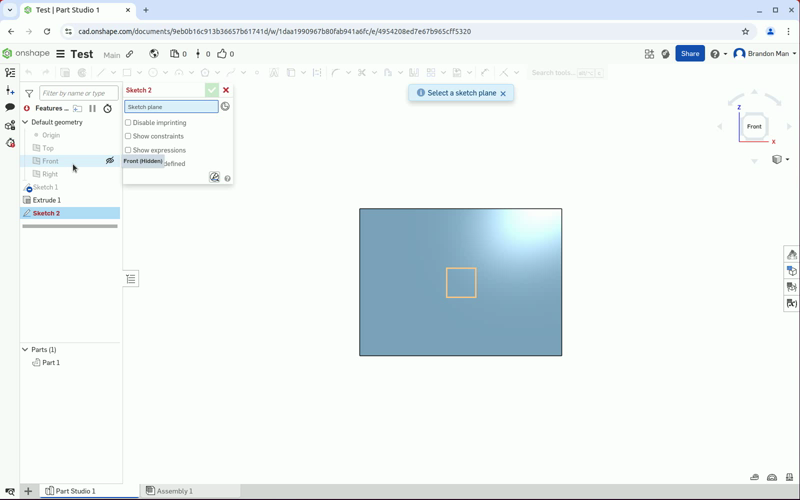
click(73, 163)
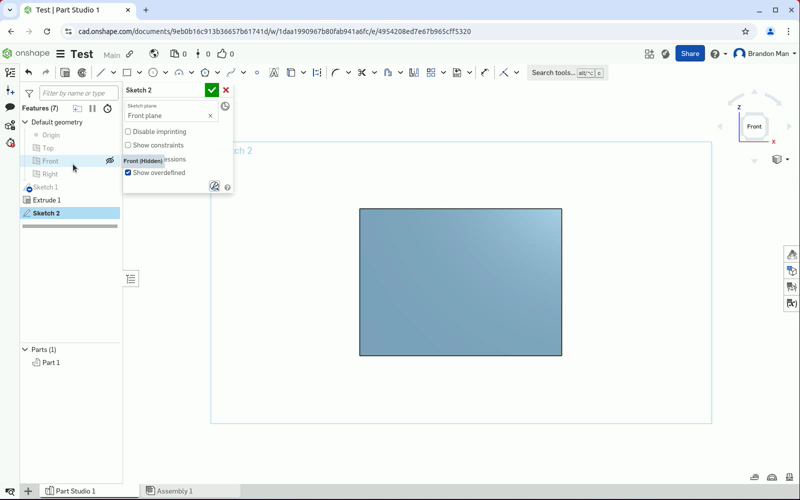
mouse_move(73, 352)
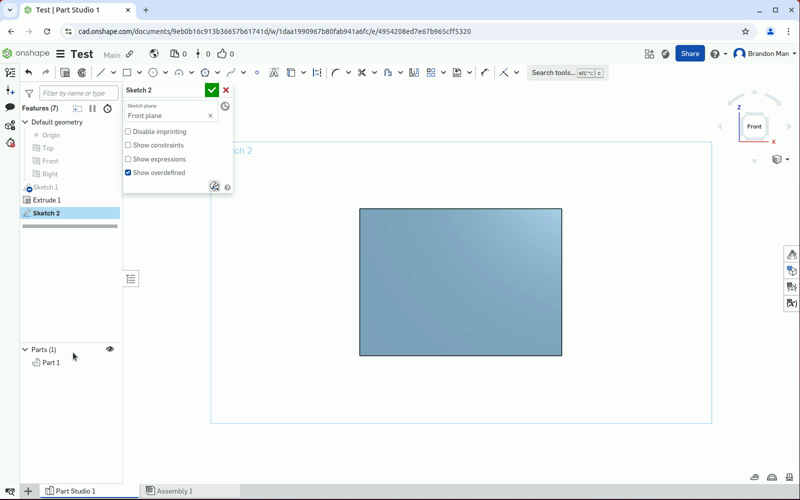
key(y)
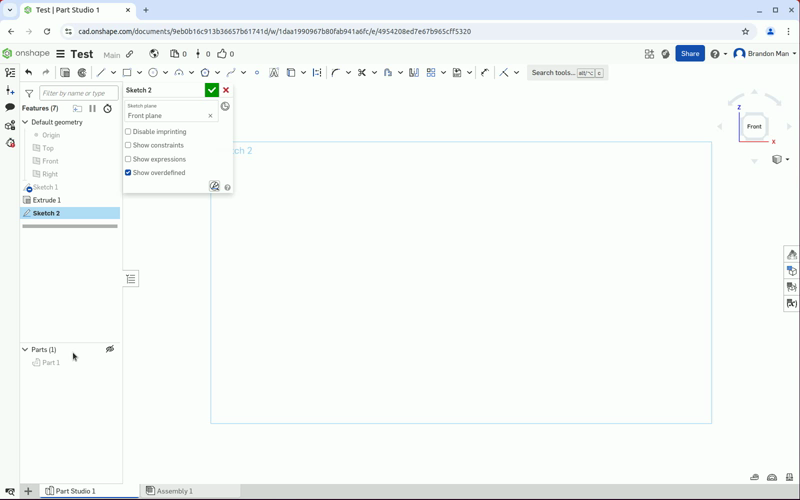
key(l)
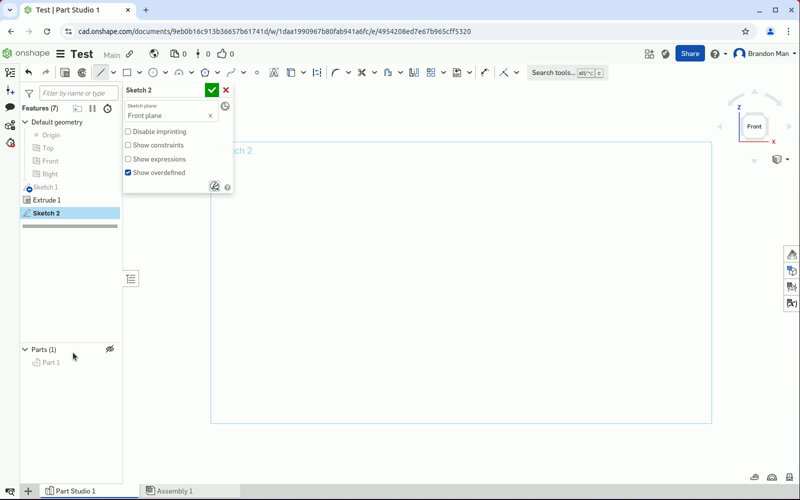
key_down(shift)
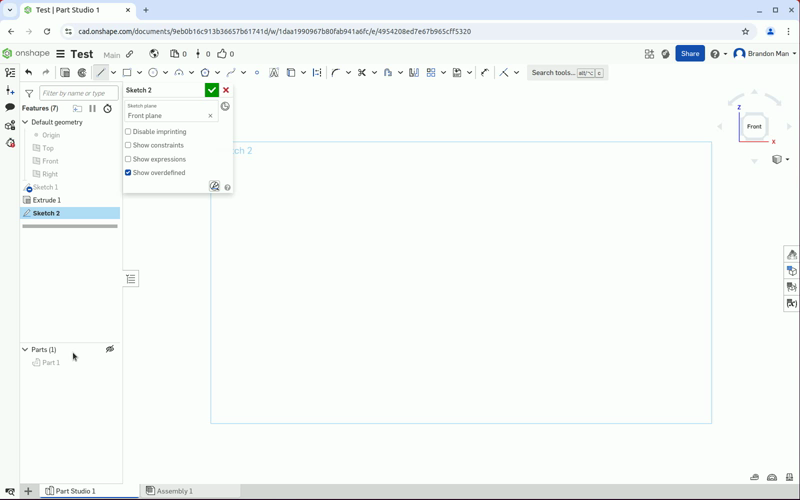
mouse_move(374, 332)
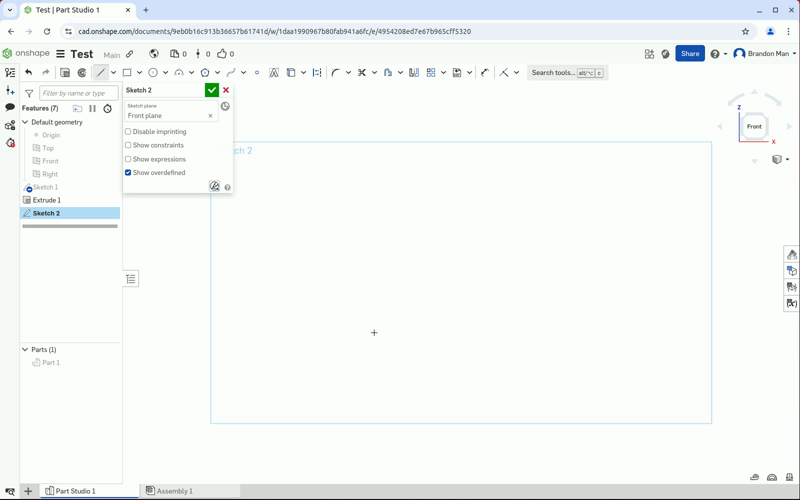
click(374, 332)
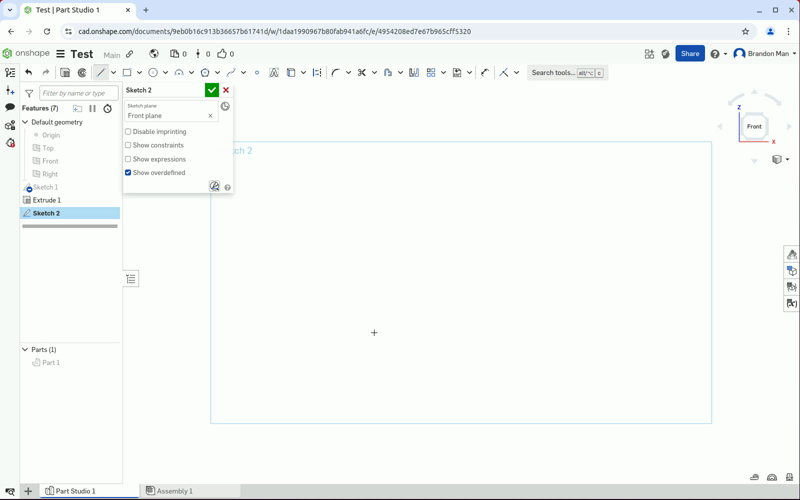
key_up(shift)
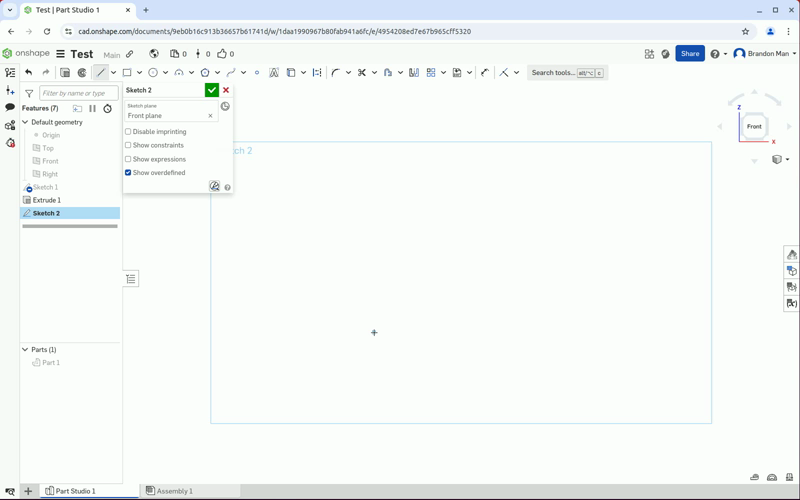
key_down(shift)
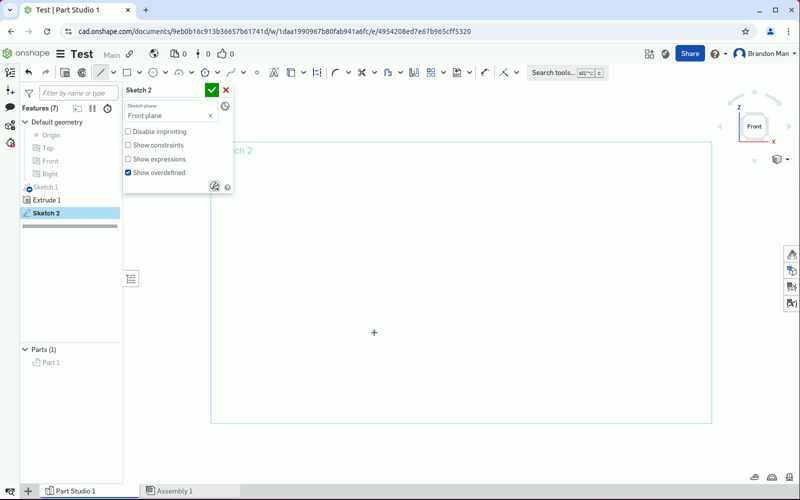
mouse_move(548, 332)
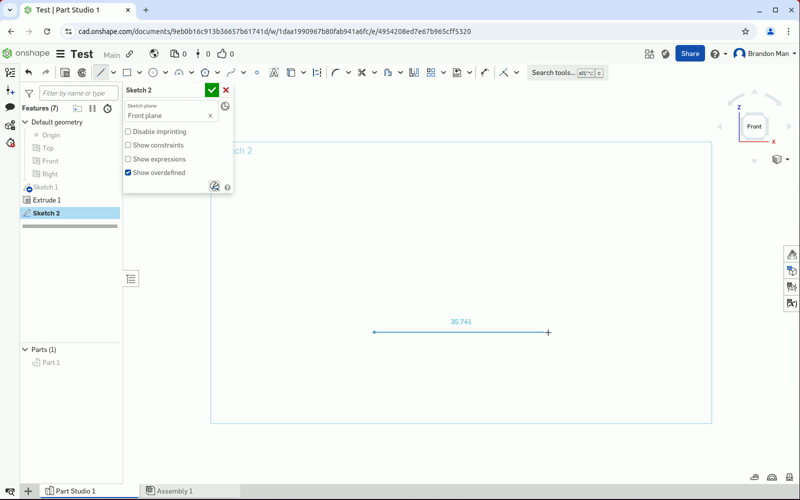
click(548, 332)
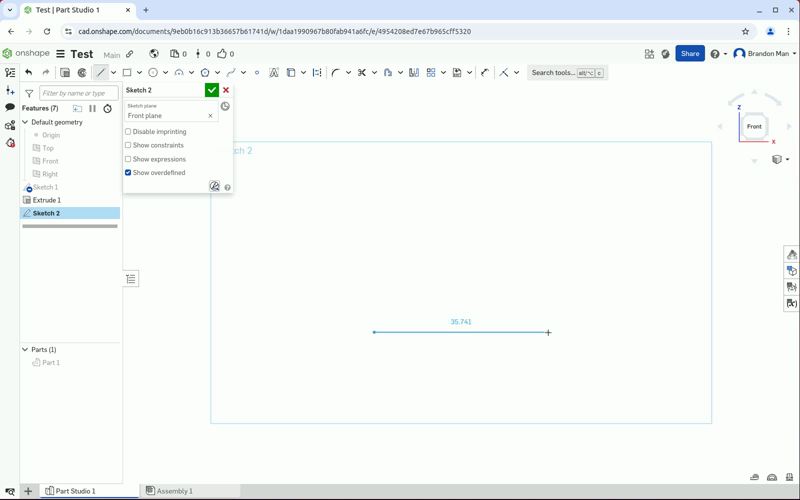
key_up(shift)
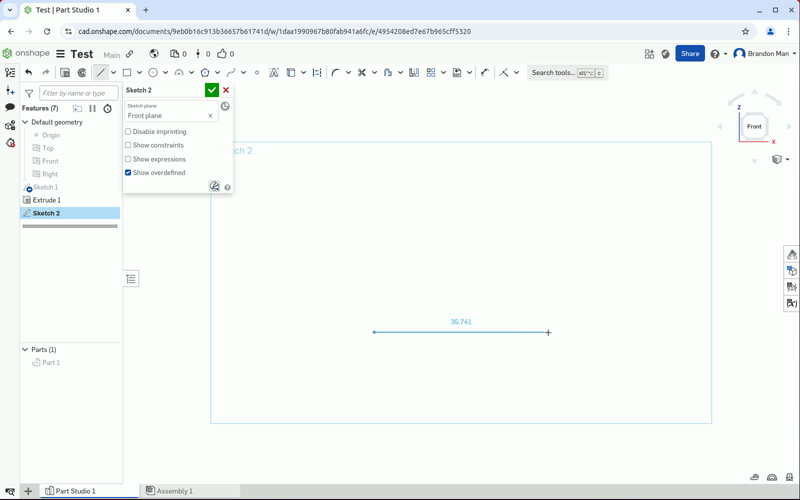
key_down(shift)
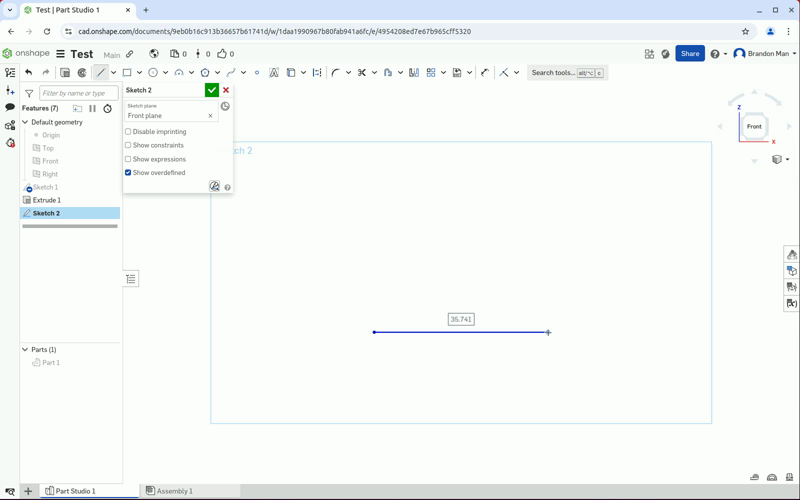
mouse_move(548, 235)
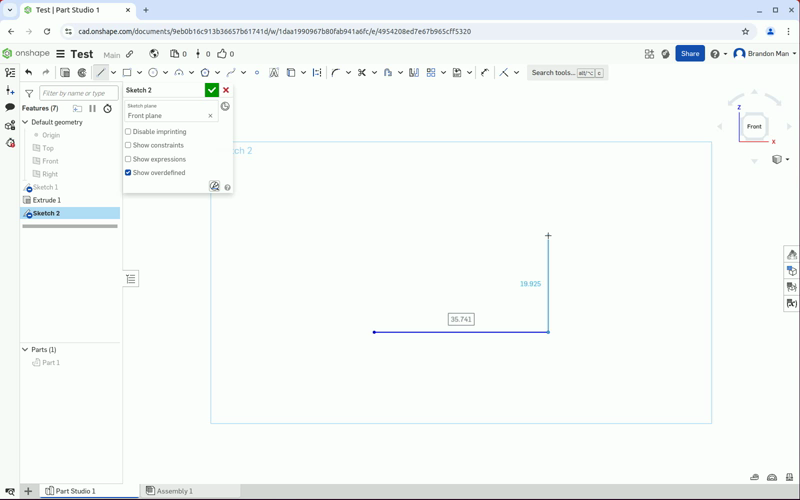
click(548, 235)
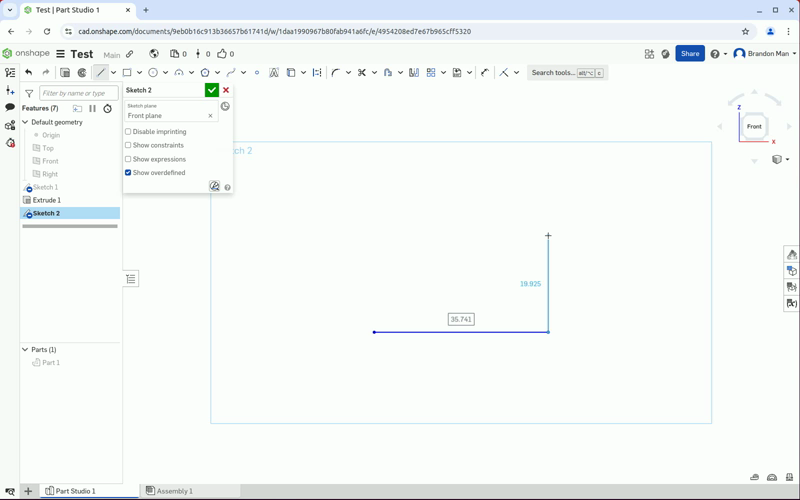
key_up(shift)
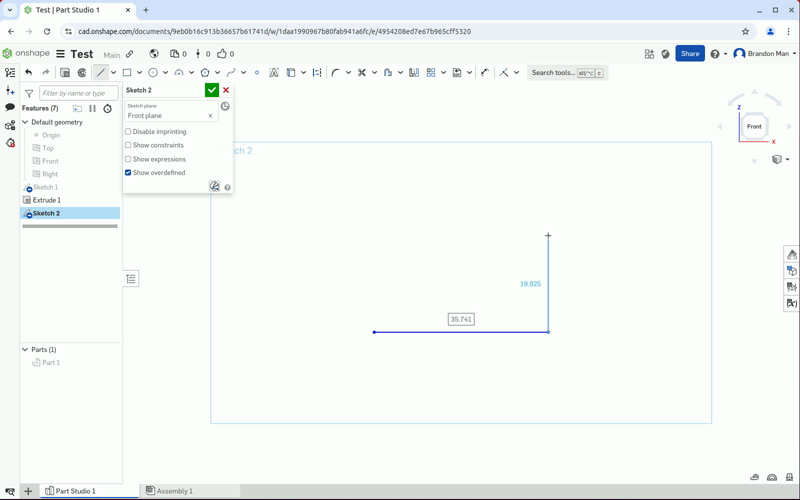
key_down(shift)
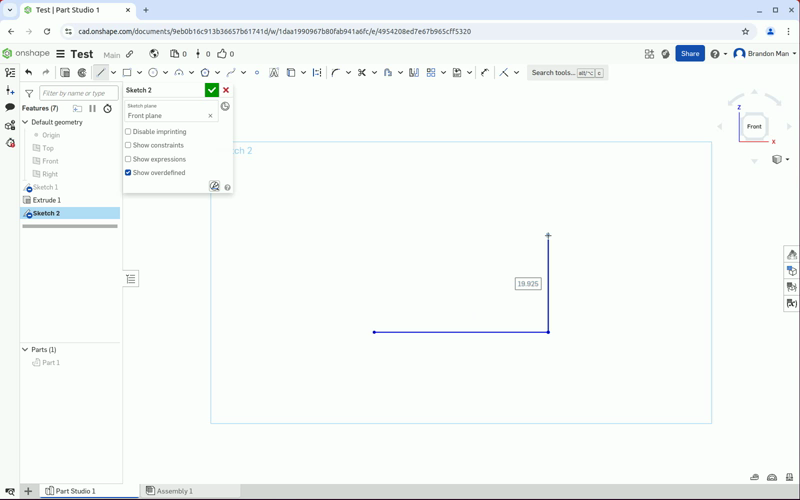
mouse_move(374, 235)
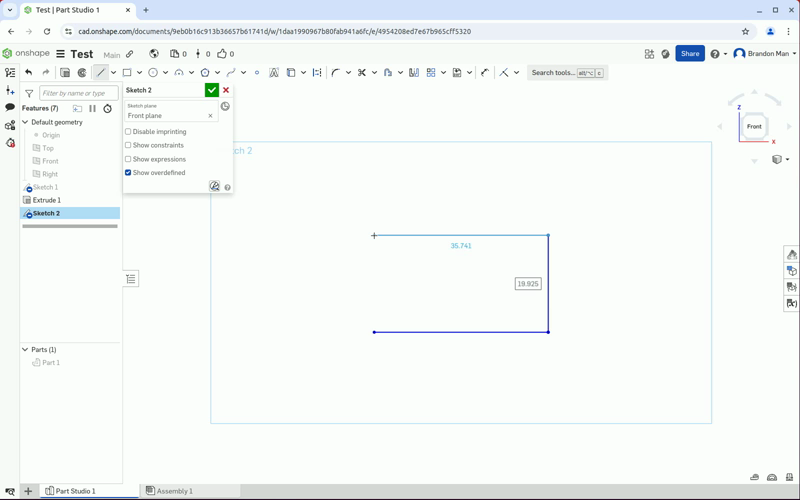
click(374, 235)
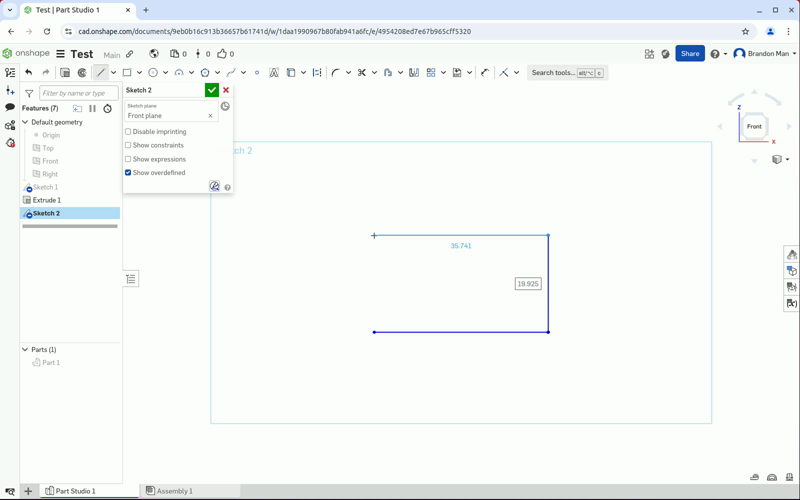
key_up(shift)
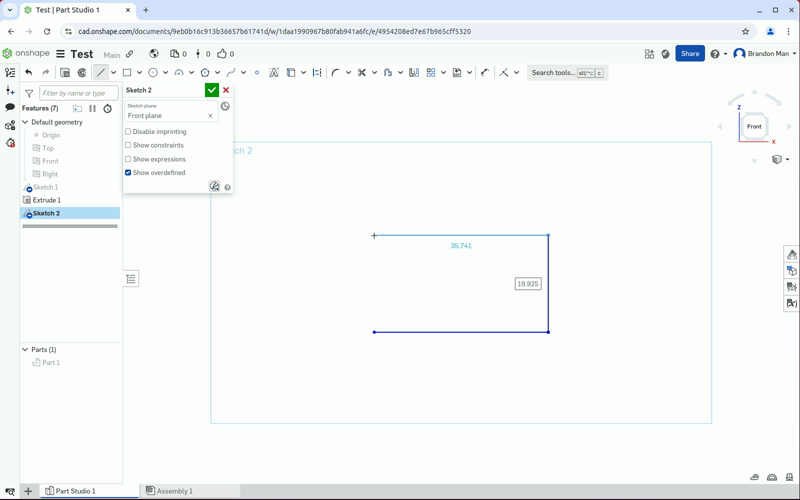
key_down(shift)
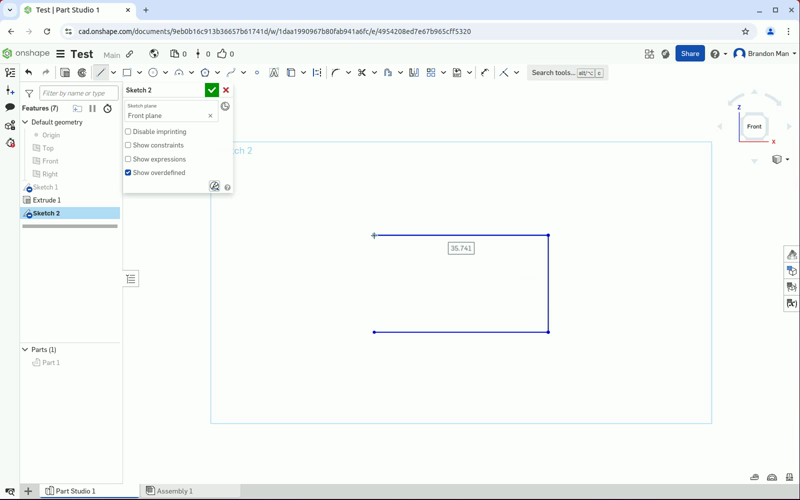
mouse_move(374, 332)
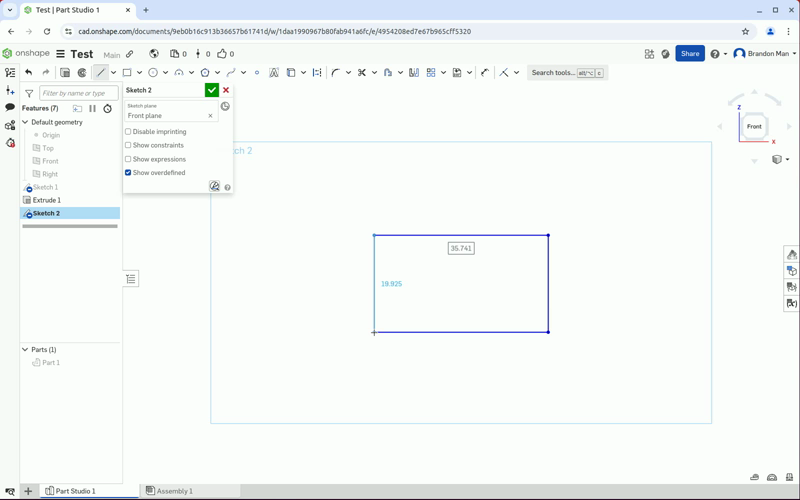
key_up(shift)
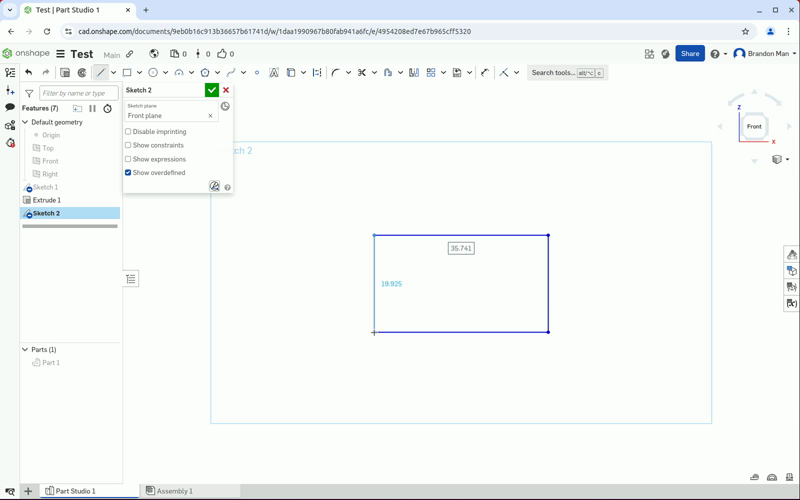
click(374, 332)
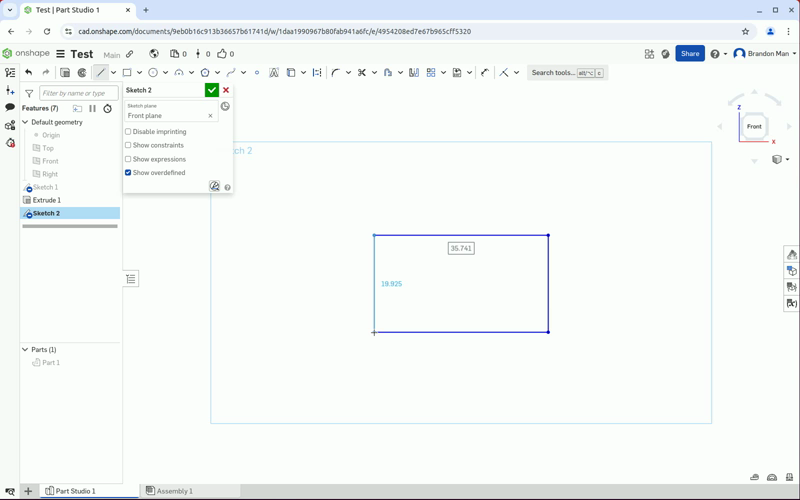
key(esc)
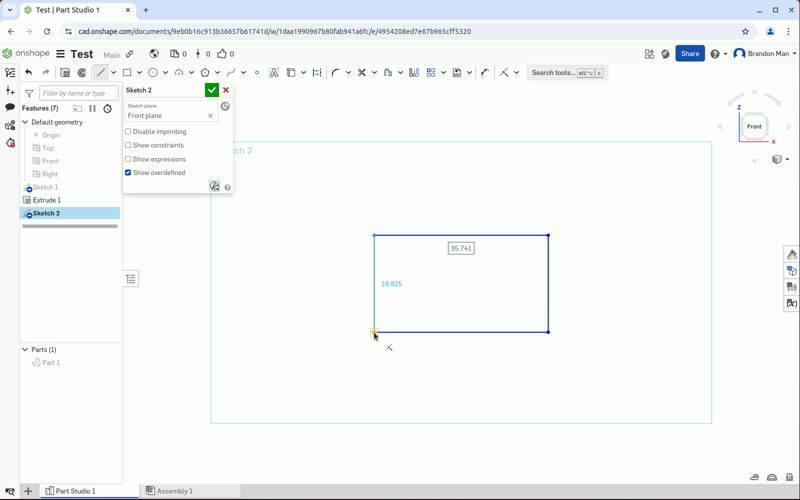
mouse_move(526, 264)
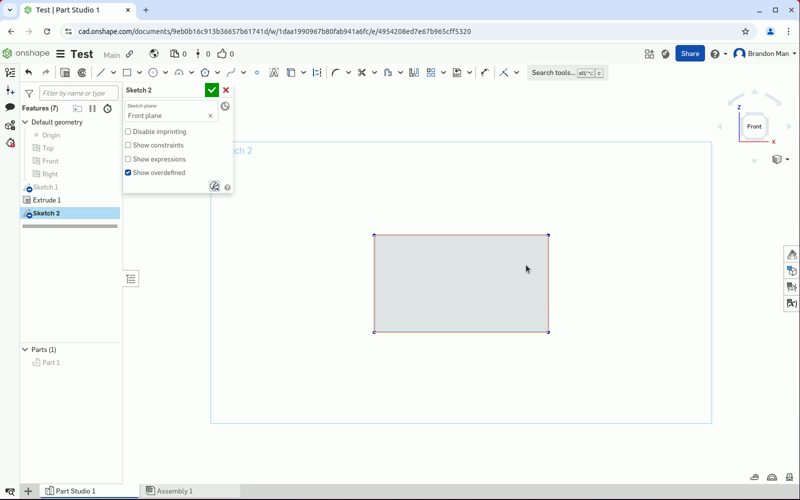
click(526, 264)
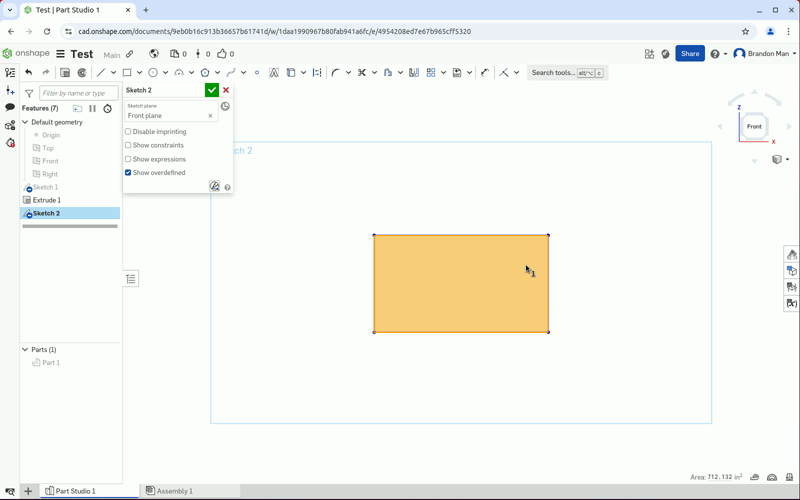
mouse_move(73, 352)
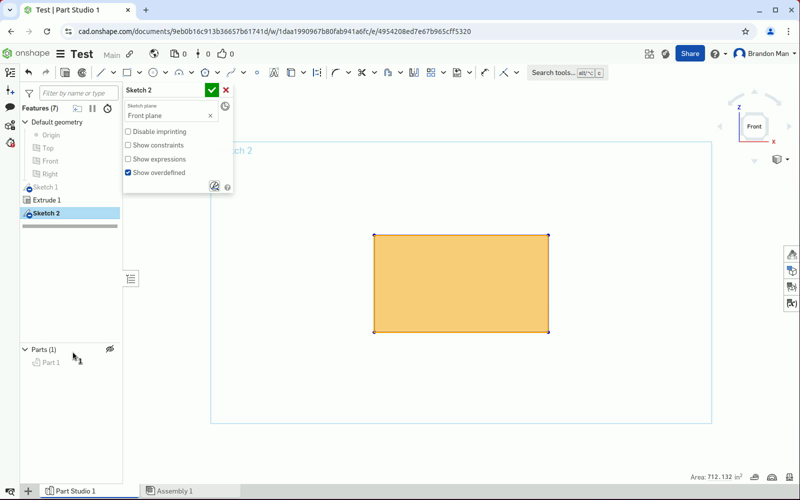
key(shift+y)
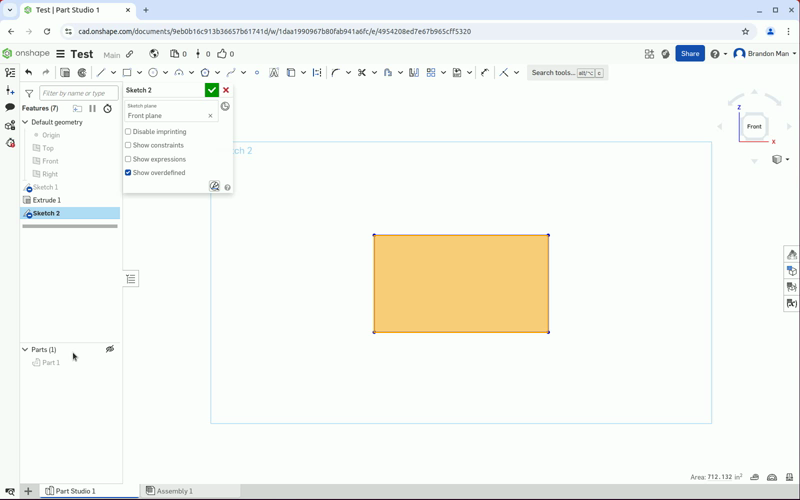
key(shift+e)
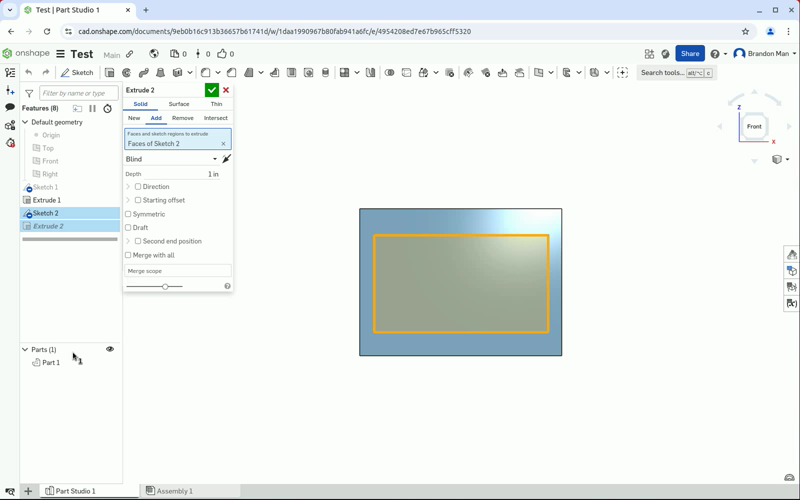
mouse_move(143, 106)
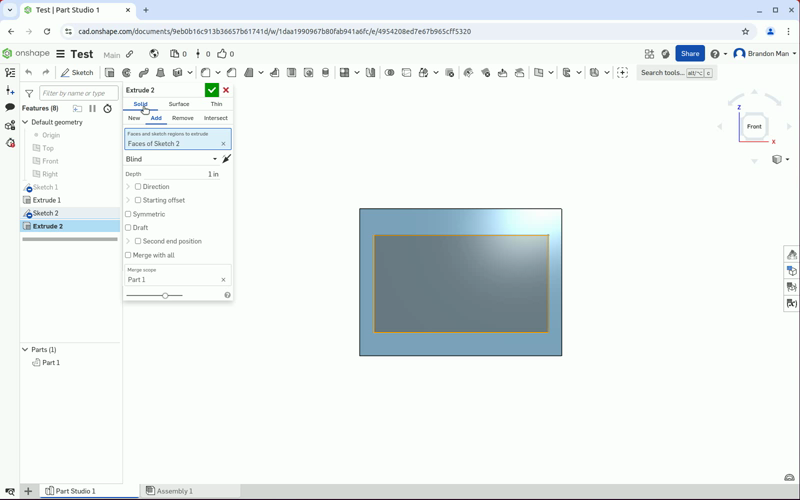
click(143, 106)
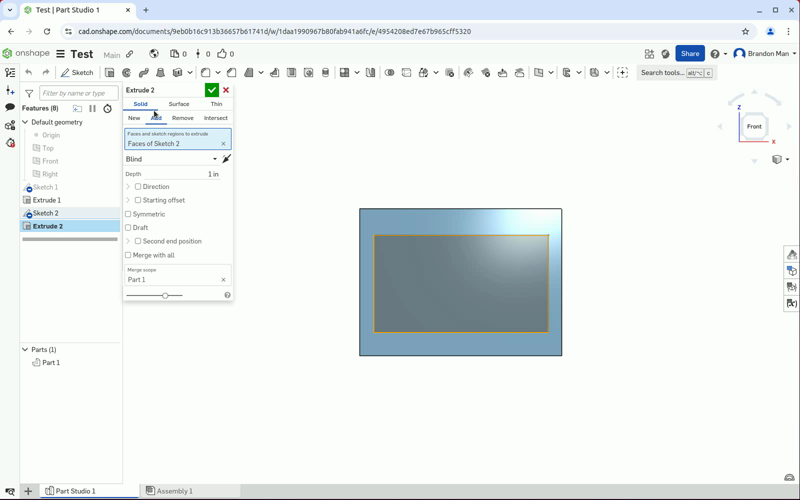
mouse_move(186, 120)
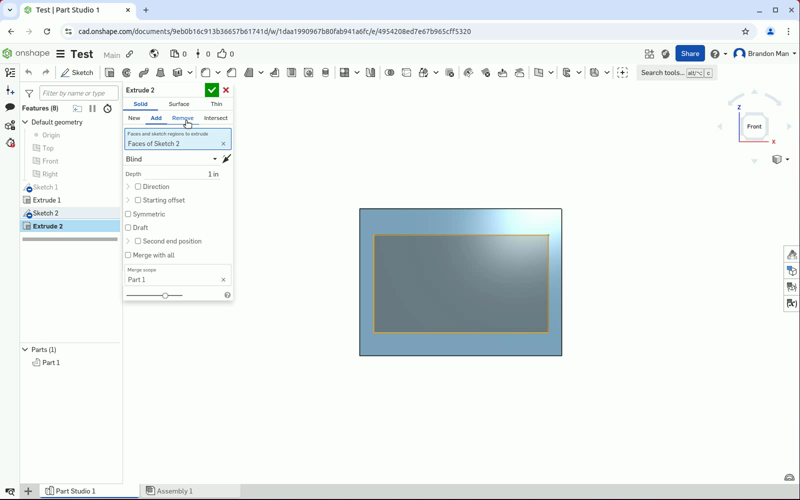
click(186, 120)
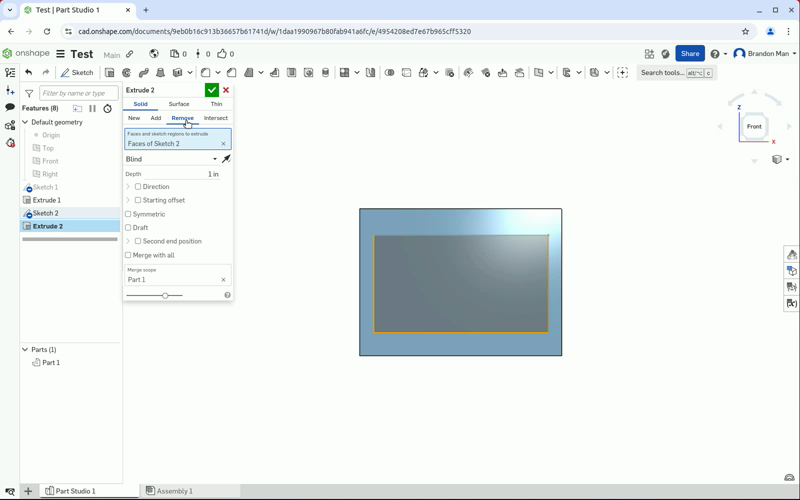
key(tab, 4)
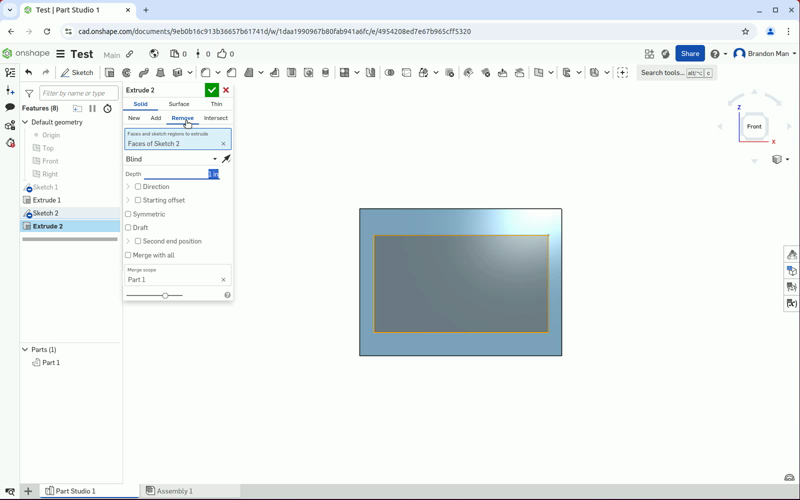
text(1.204)
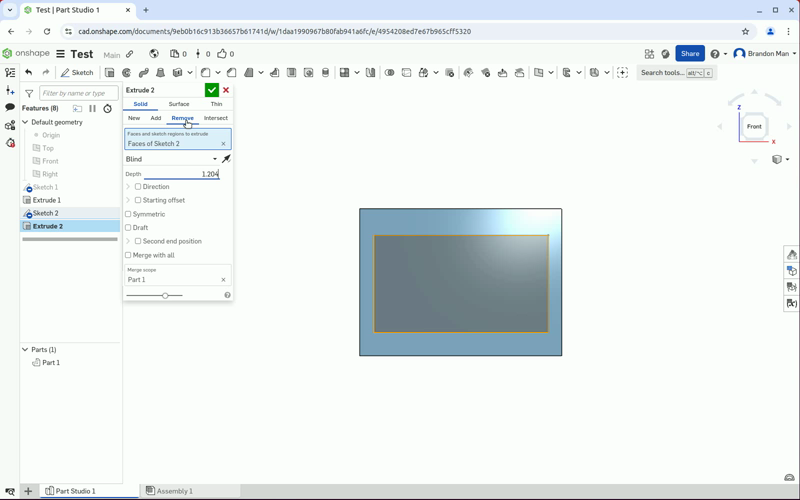
key(tab, 6)
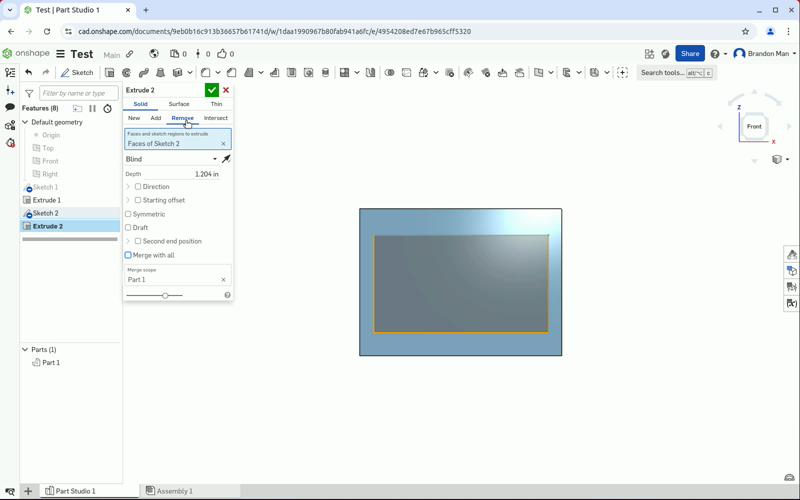
key(space)
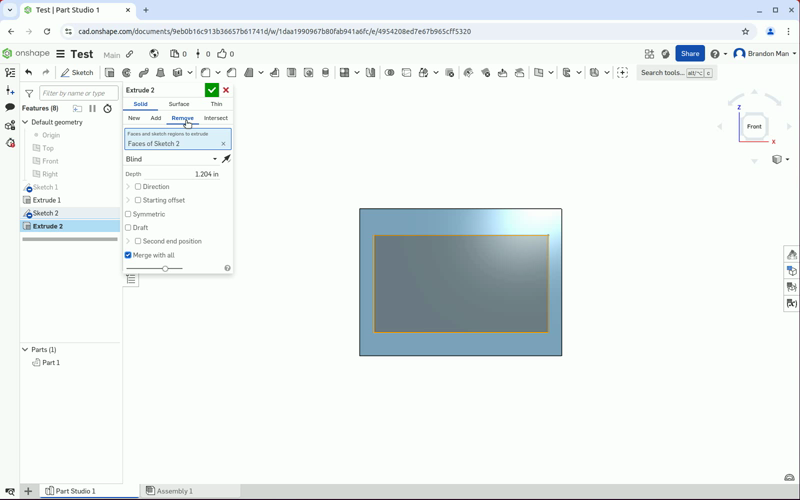
key(enter)
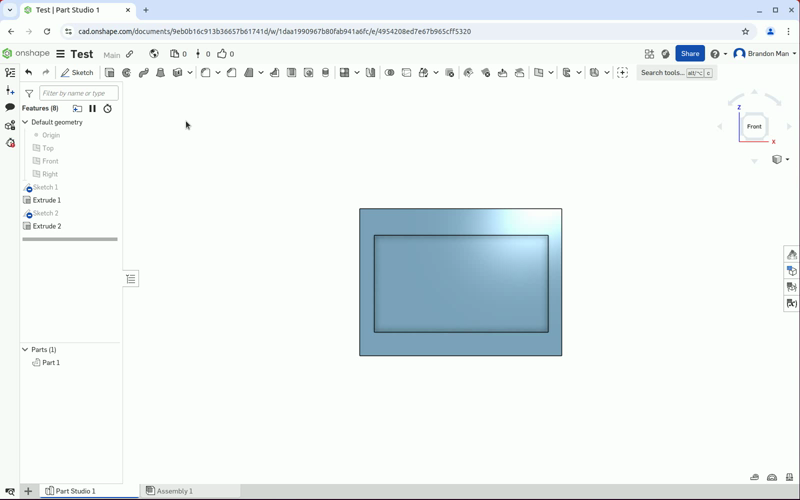
key(shift+h)
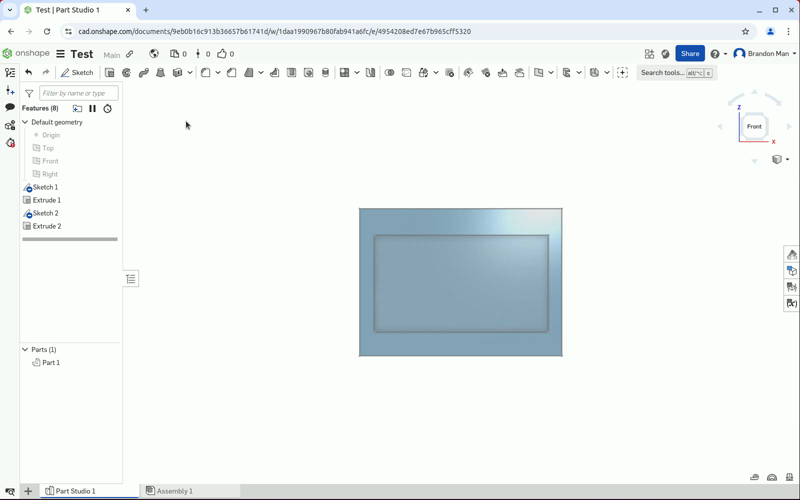
key(shift+h)
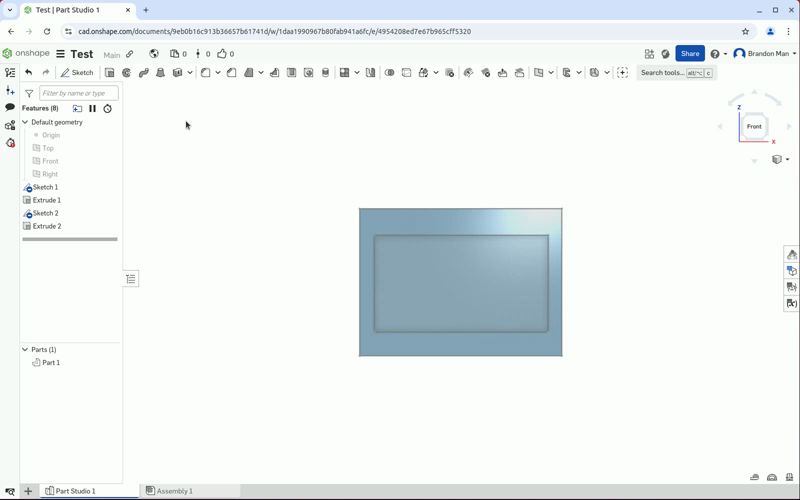
key(shift+7)
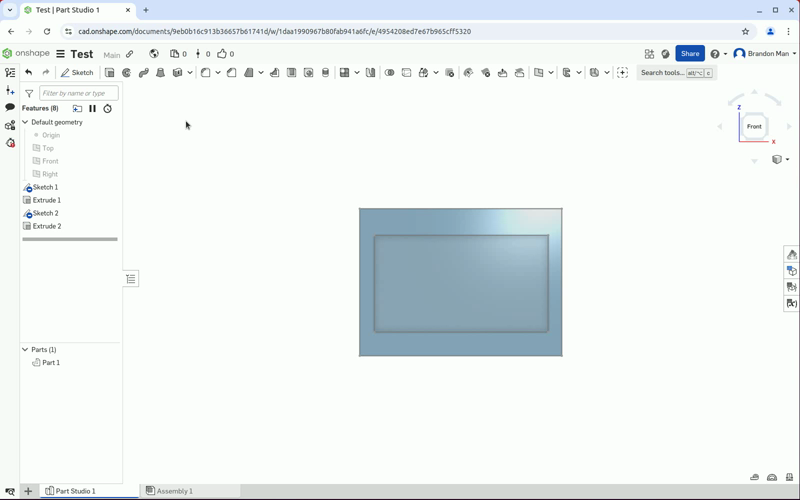
key(left, 2)
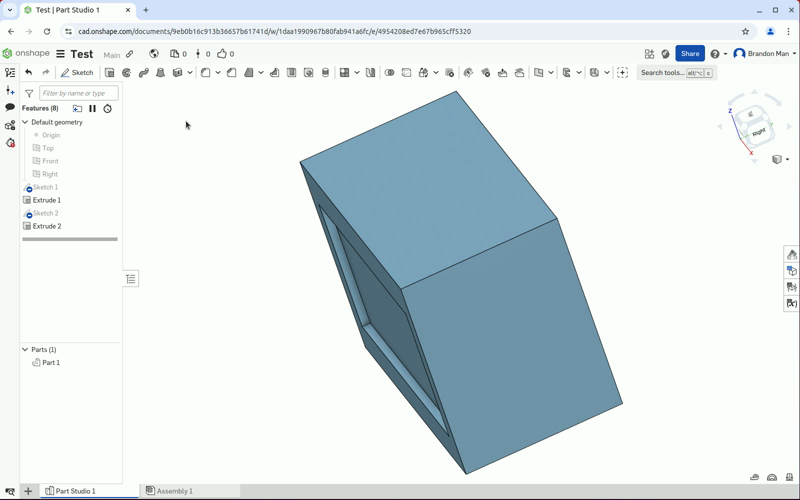
key(down, 2)
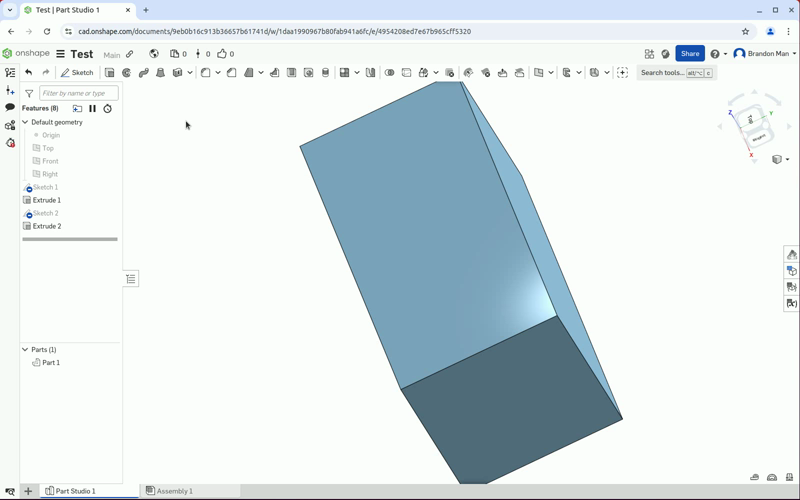
key(up, 2)
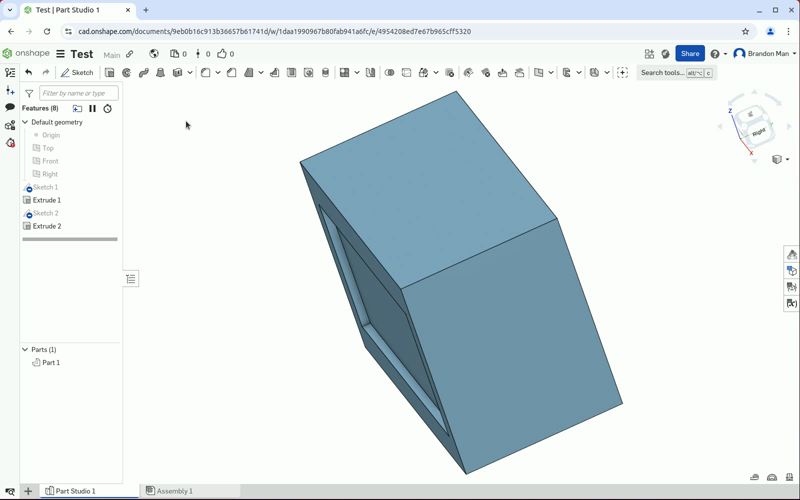
key(right, 2)
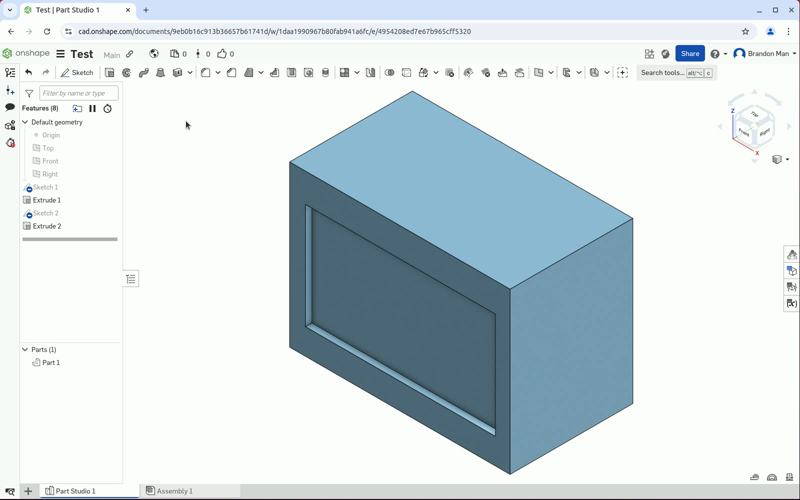
mouse_move(73, 189)
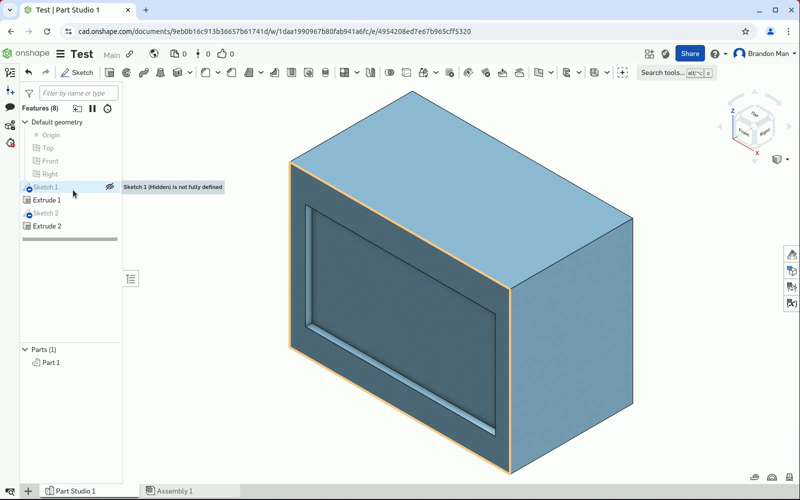
click(73, 189)